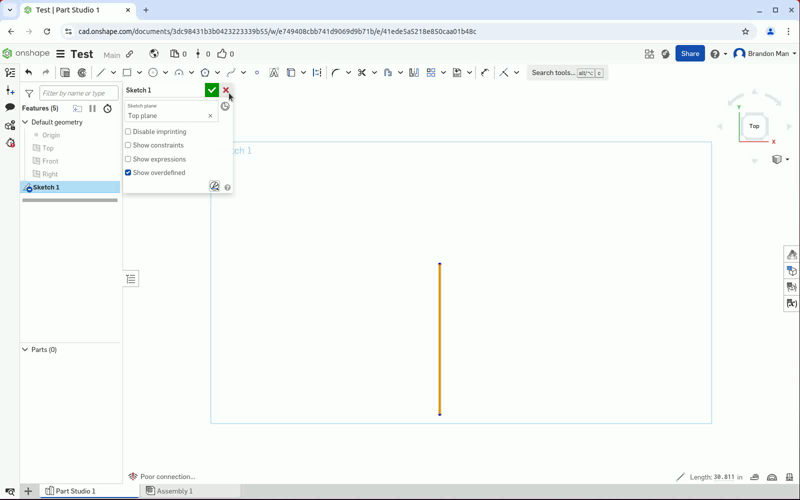
key(shift+h)
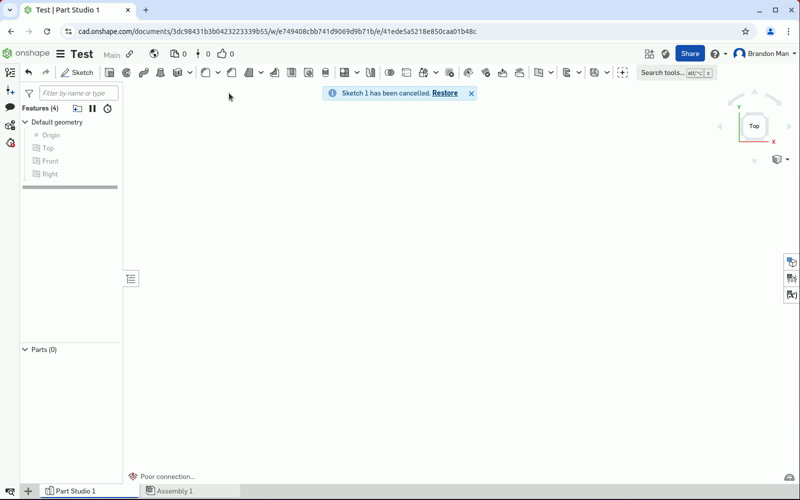
mouse_move(73, 352)
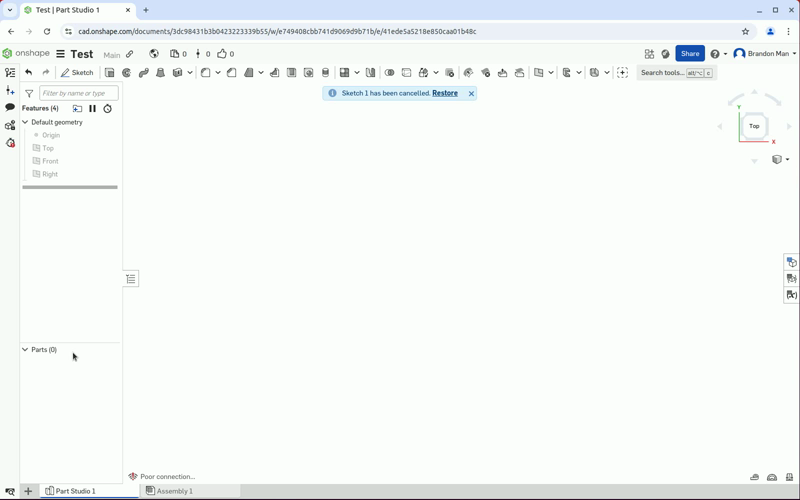
key(y)
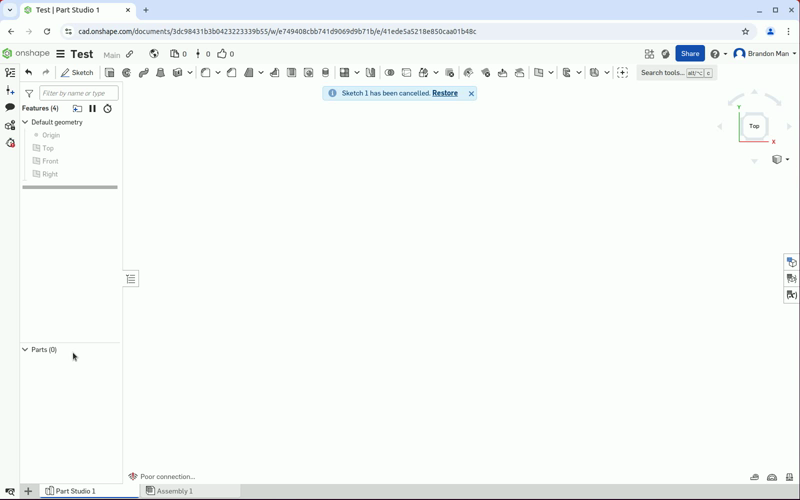
key(shift+p)
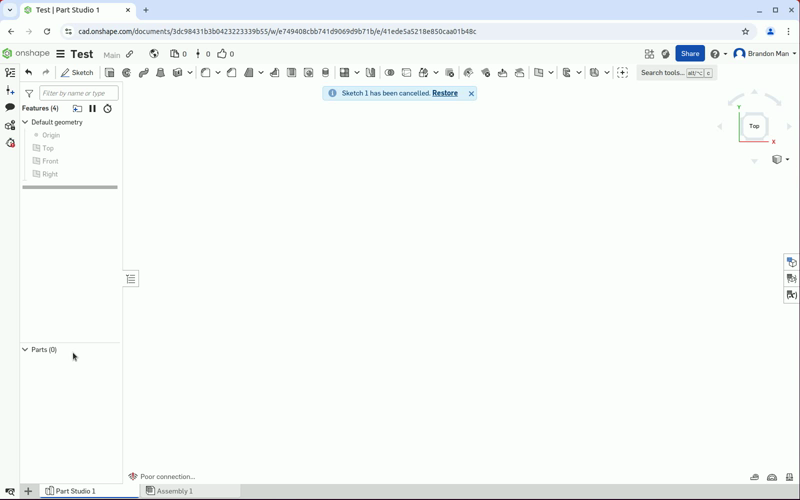
key(space)
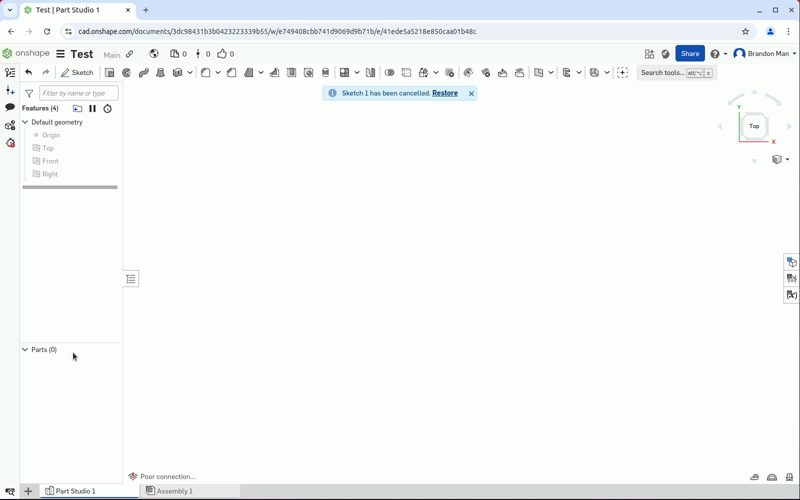
key_down(shift)
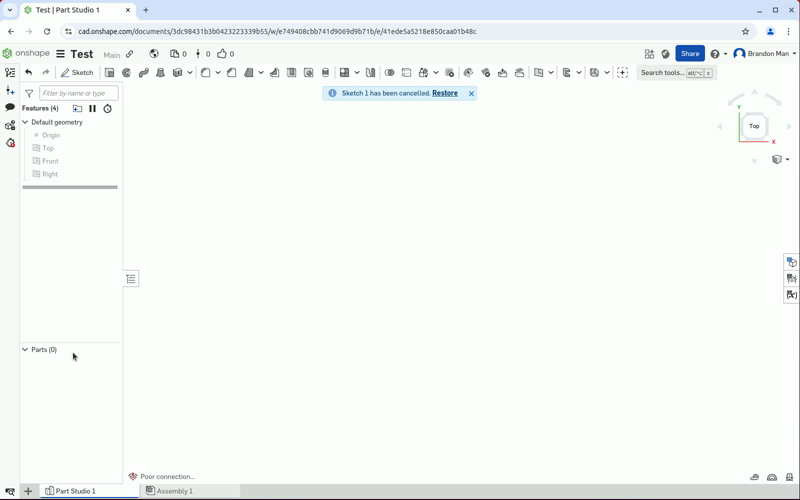
key(up)
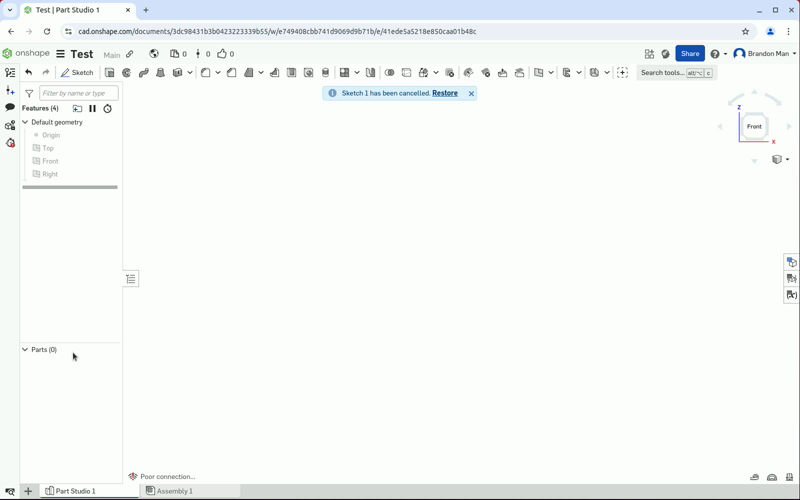
key_up(shift)
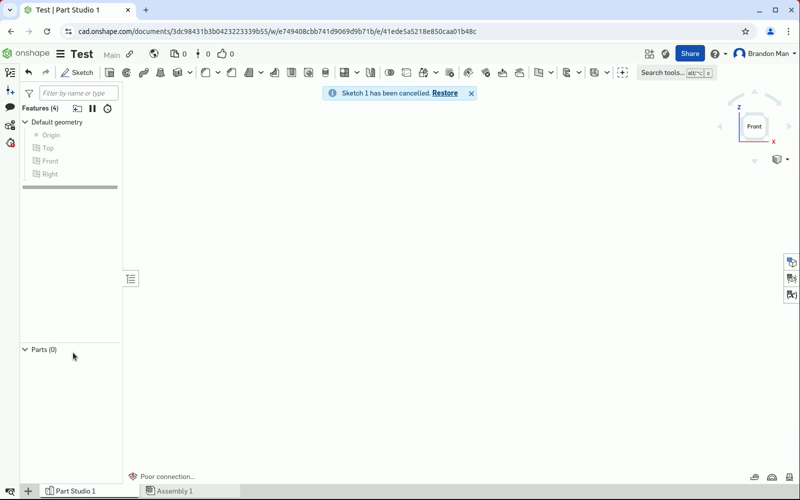
mouse_move(73, 352)
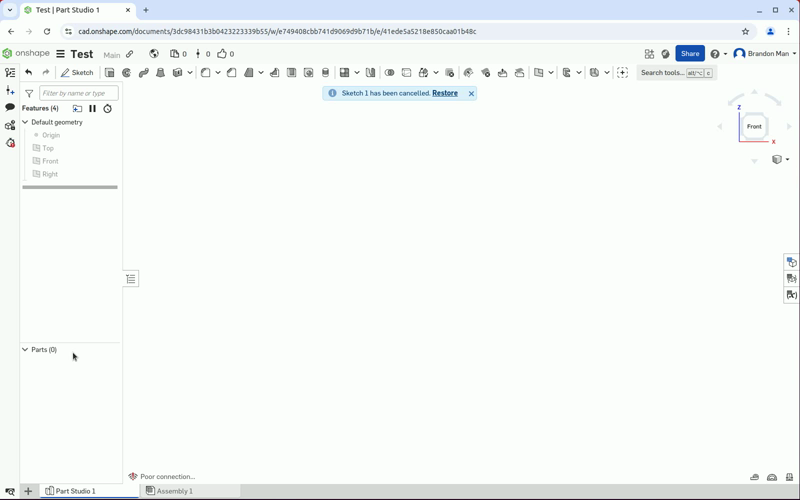
key(shift+y)
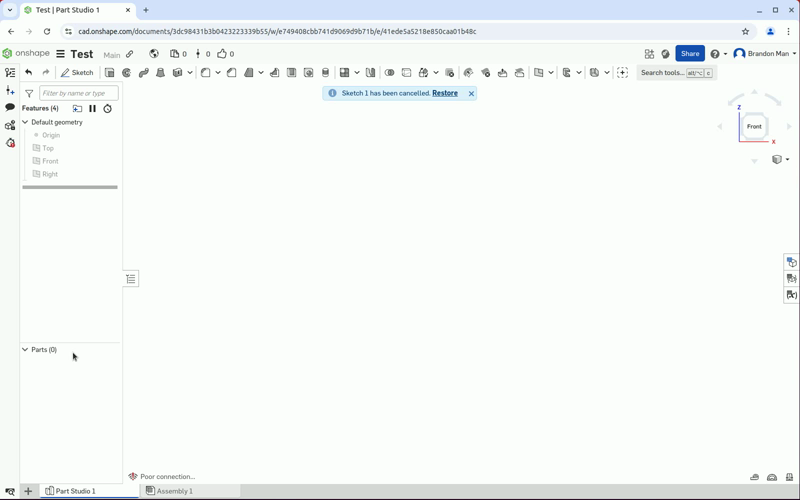
key(shift+s)
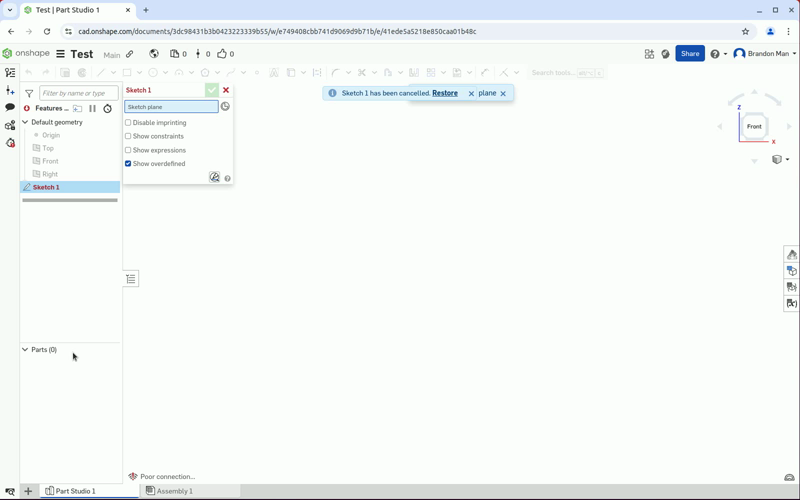
mouse_move(73, 163)
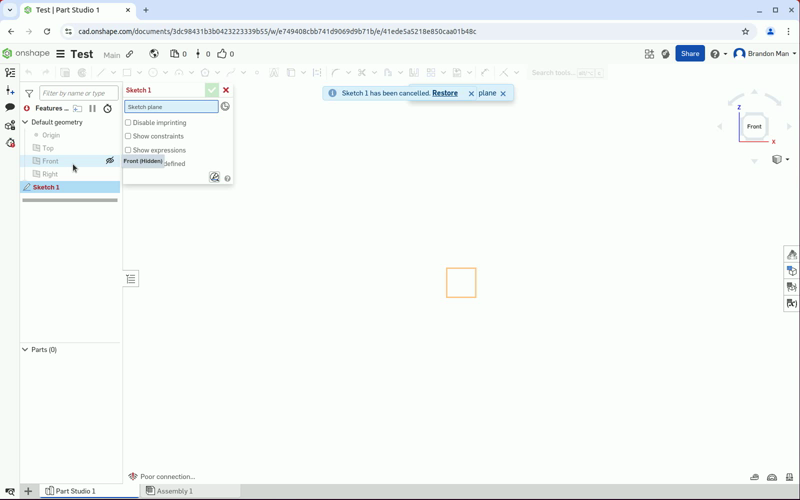
click(73, 163)
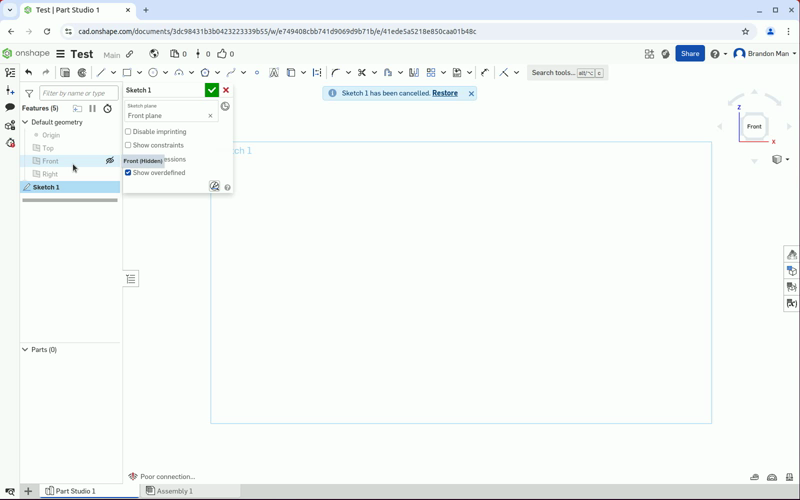
mouse_move(73, 352)
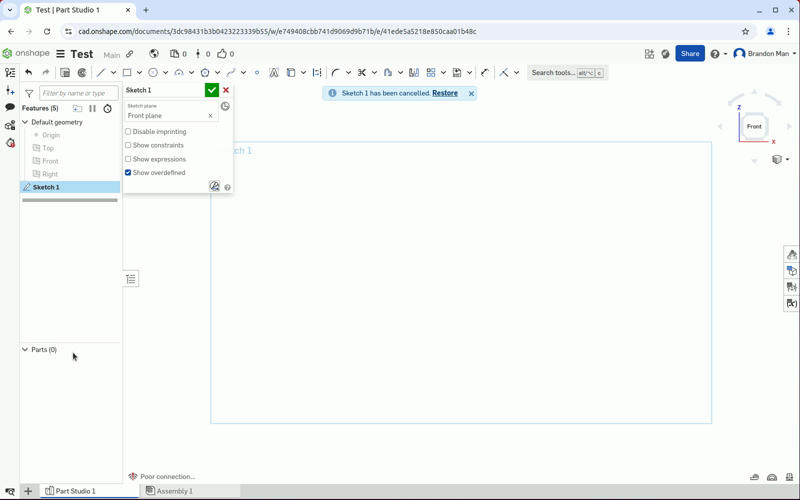
key(y)
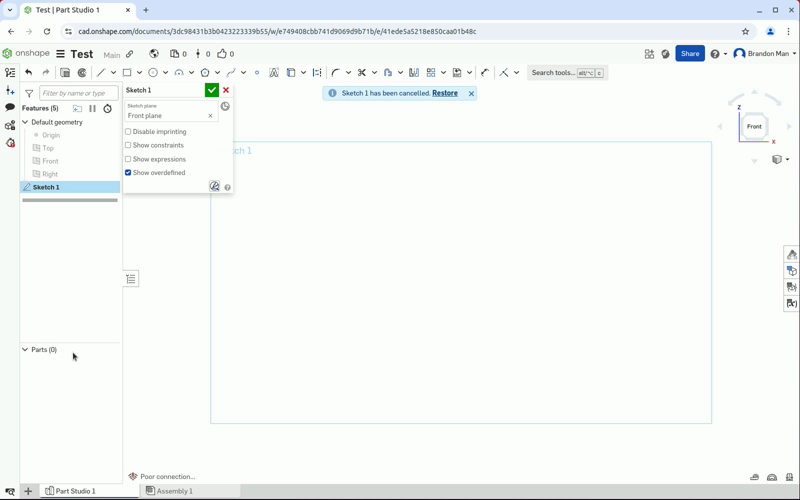
key(l)
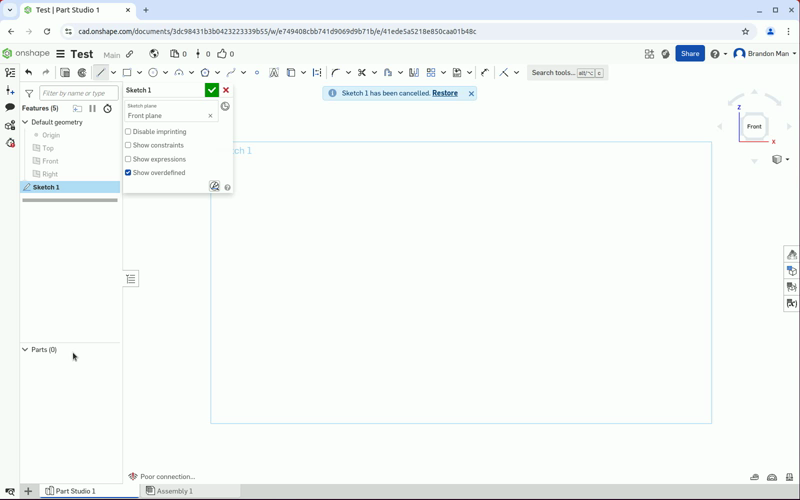
key_down(shift)
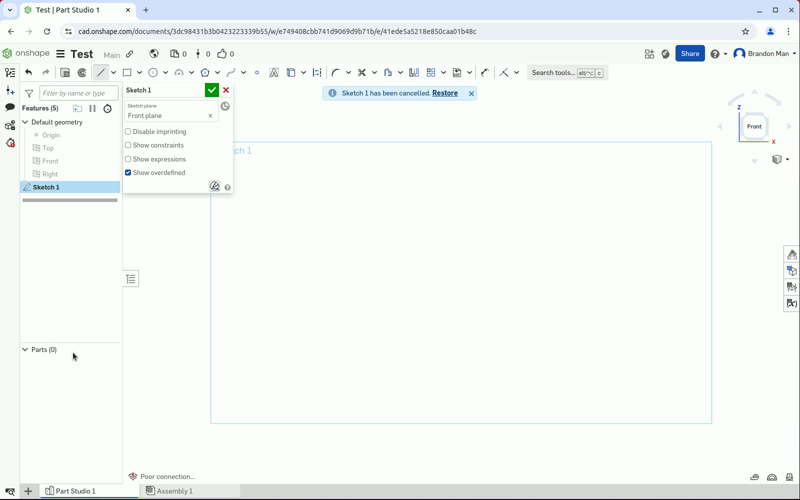
mouse_move(361, 292)
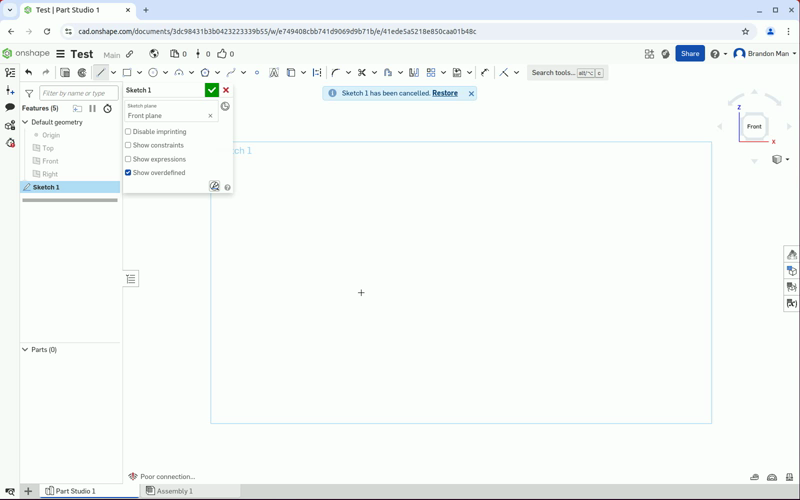
click(361, 292)
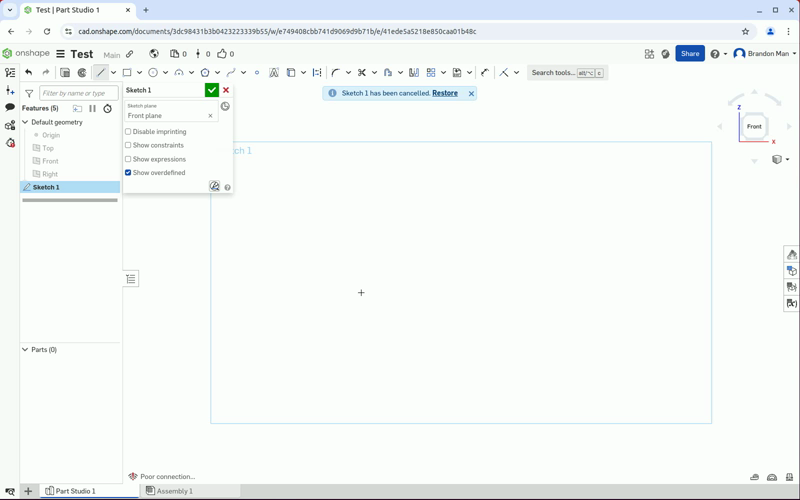
key_up(shift)
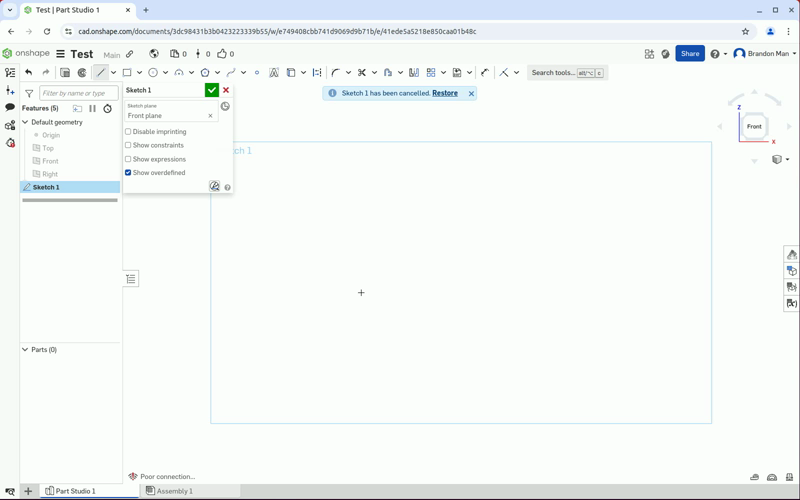
key_down(shift)
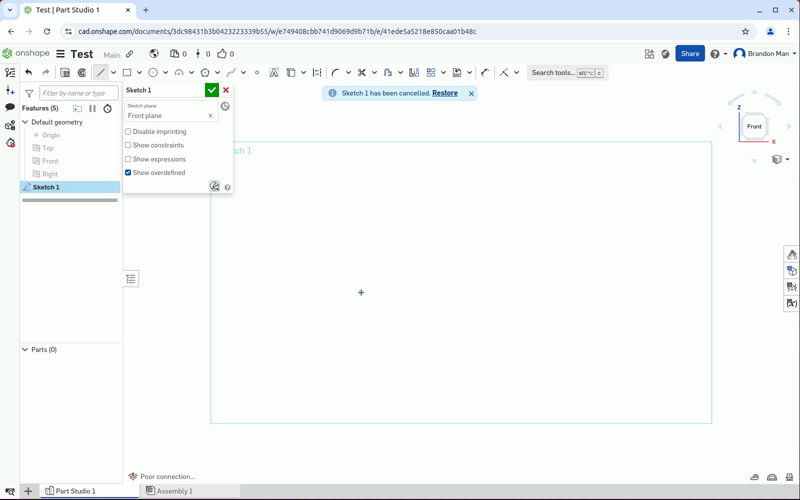
mouse_move(518, 292)
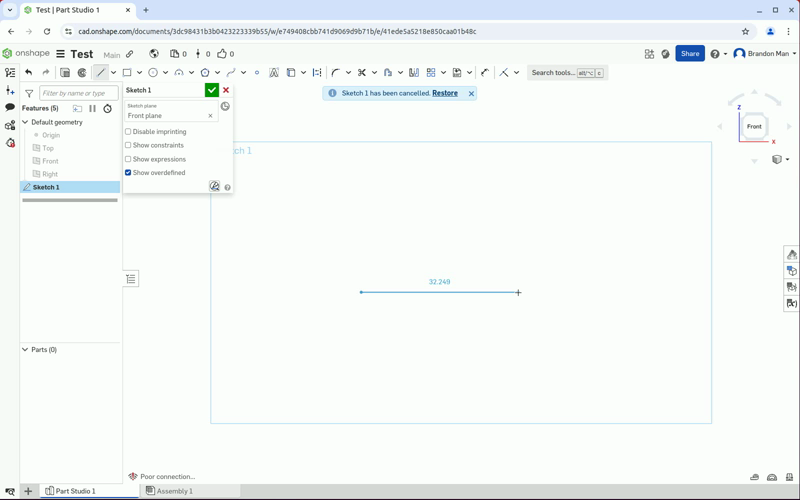
click(518, 292)
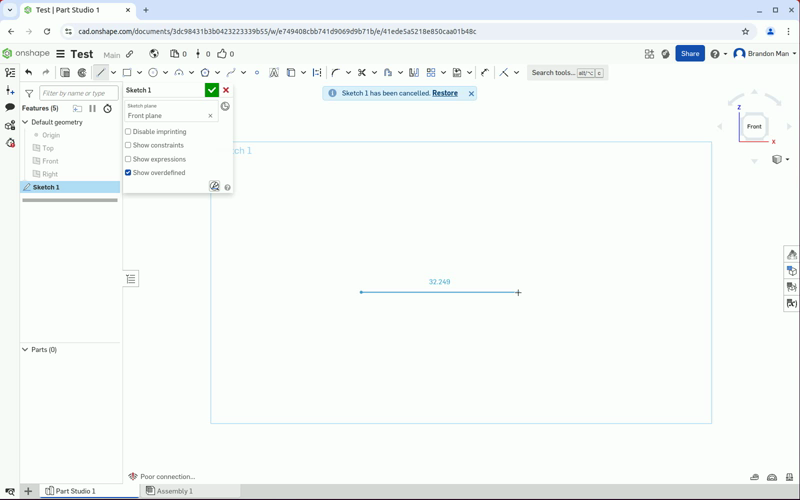
key_up(shift)
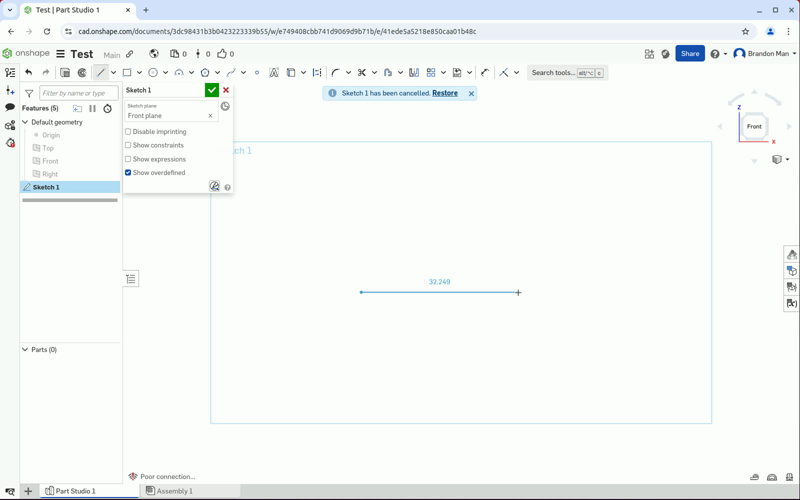
key_down(shift)
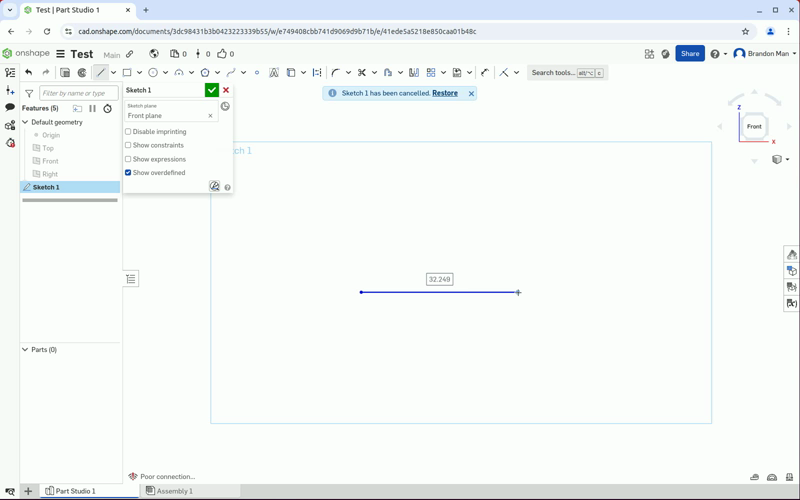
mouse_move(548, 292)
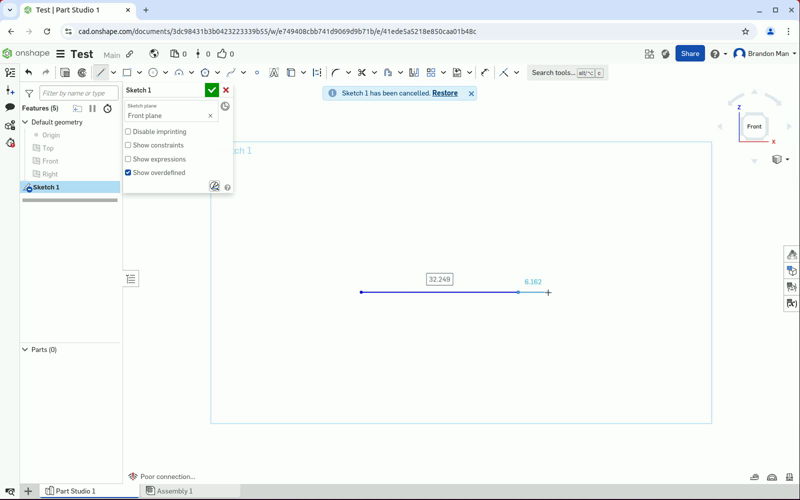
mouse_move(527, 292)
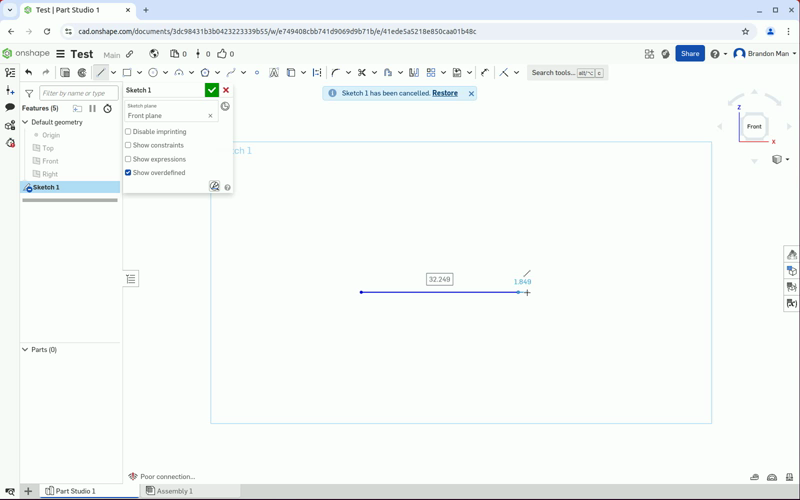
click(527, 292)
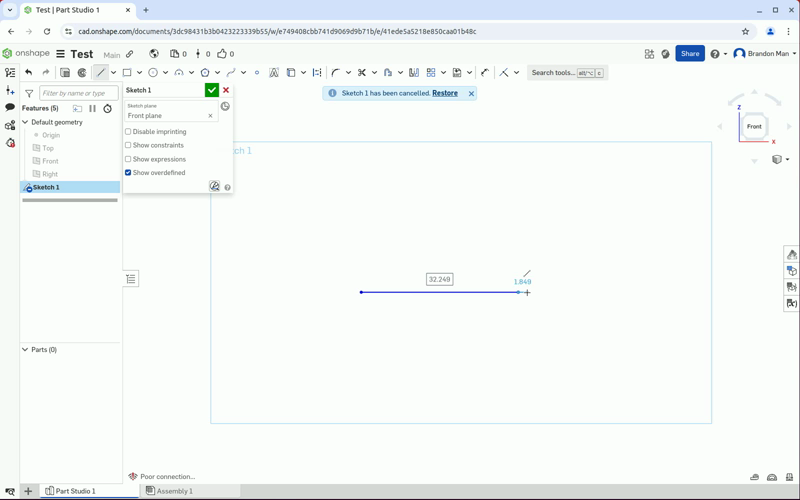
key_up(shift)
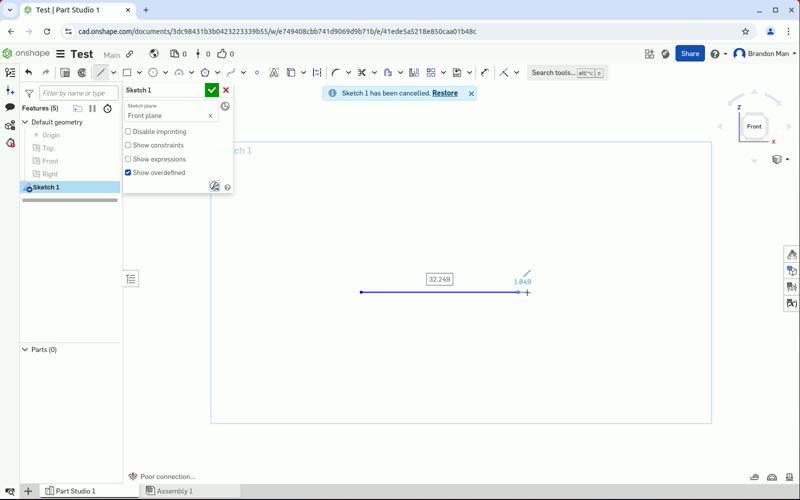
key(esc)
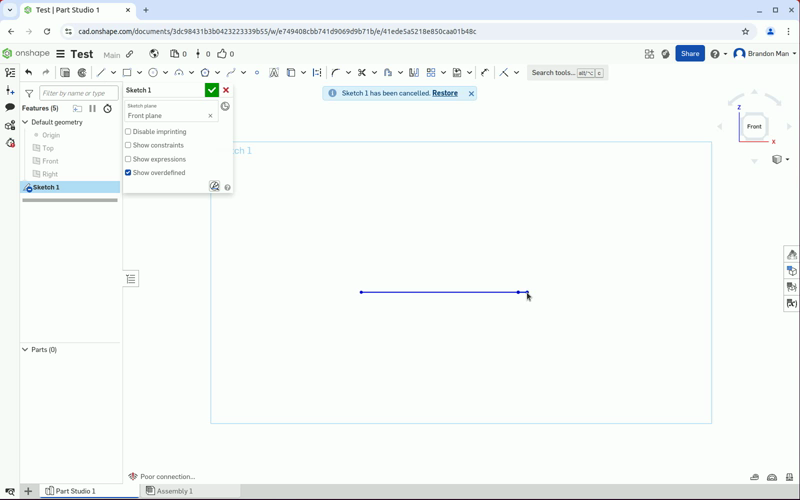
key(a)
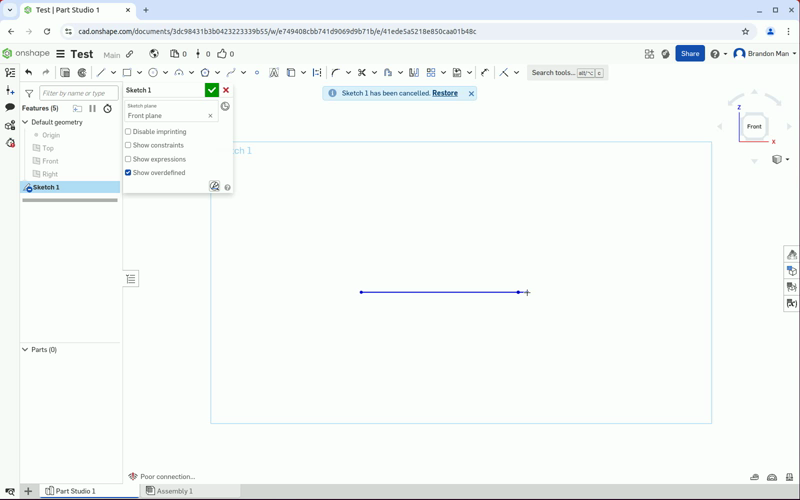
mouse_move(527, 292)
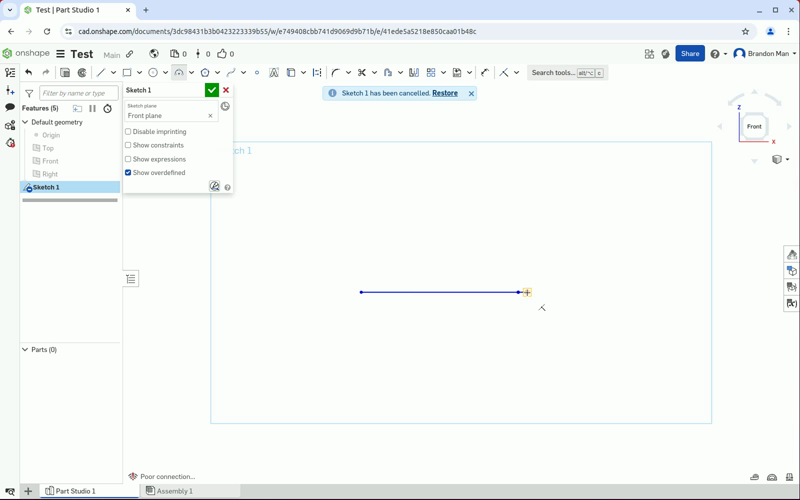
click(527, 292)
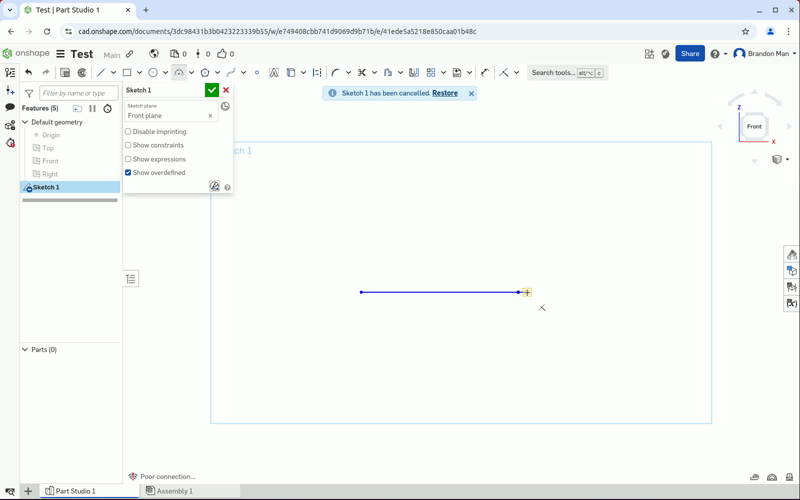
key_down(shift)
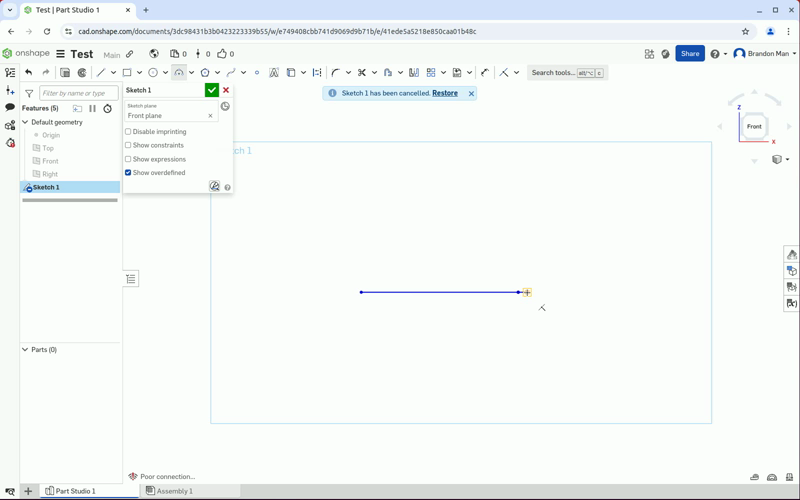
mouse_move(518, 283)
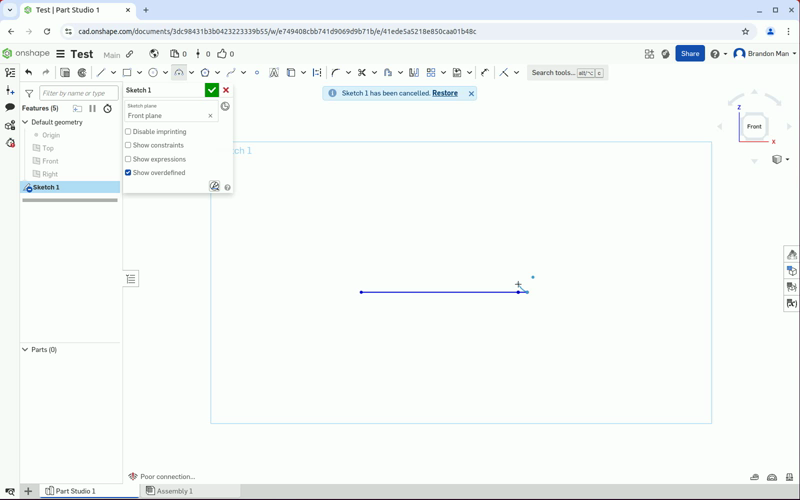
click(518, 283)
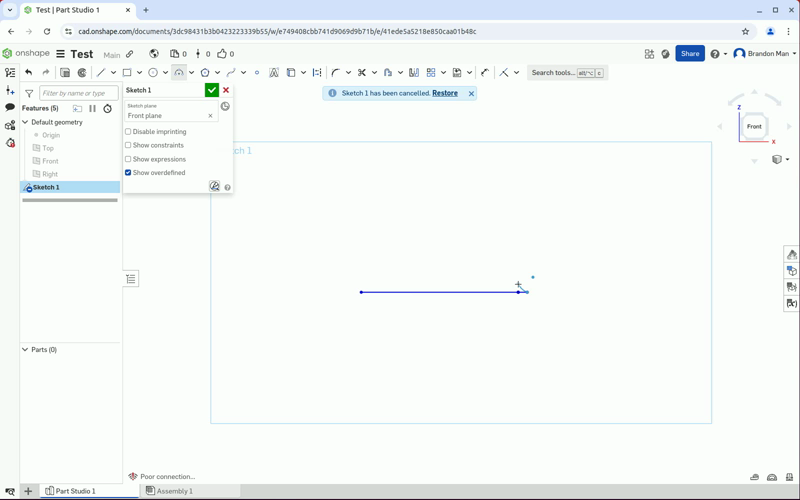
mouse_move(524, 285)
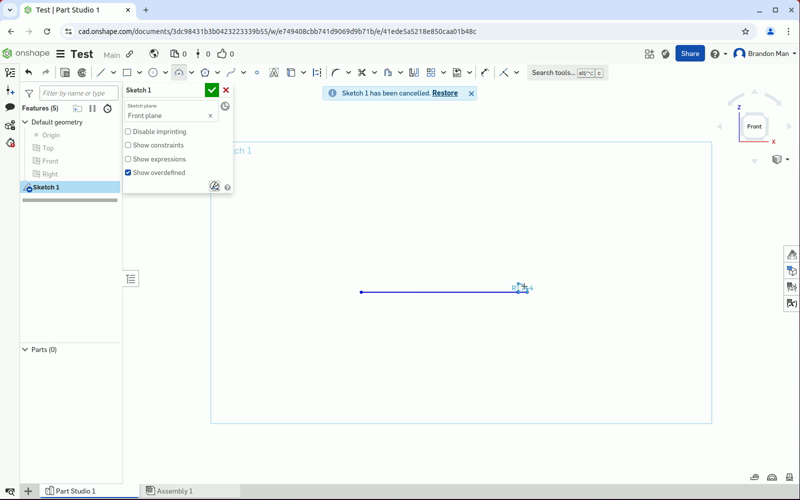
click(524, 285)
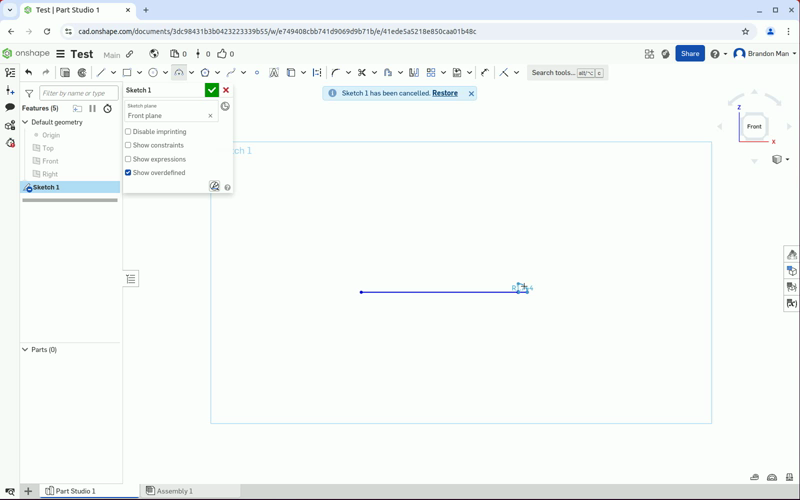
key_up(shift)
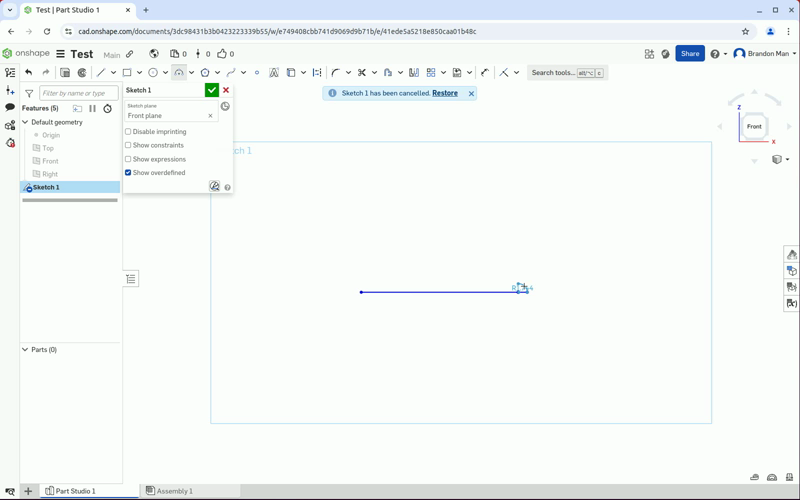
key(esc)
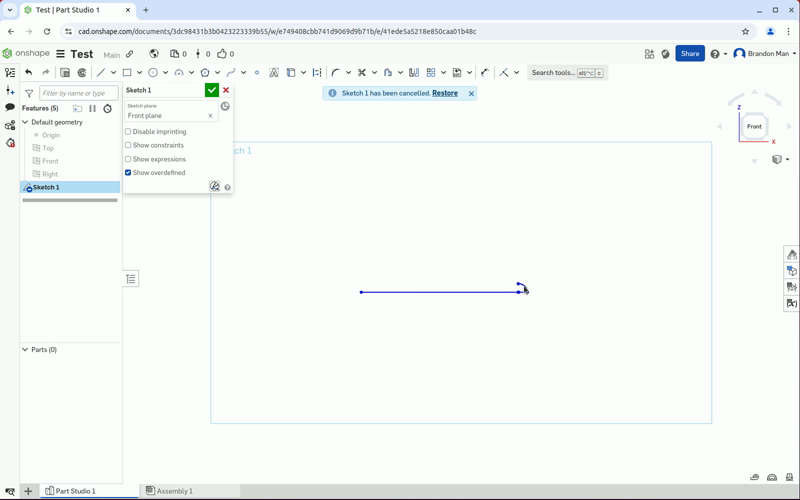
key(l)
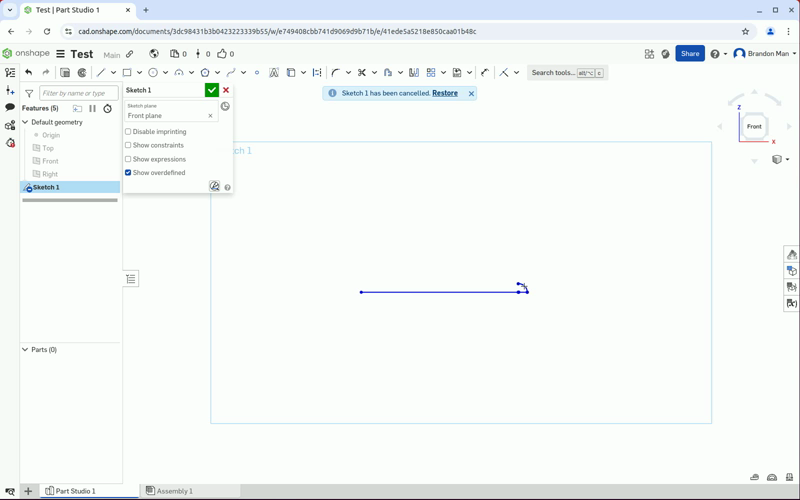
mouse_move(518, 283)
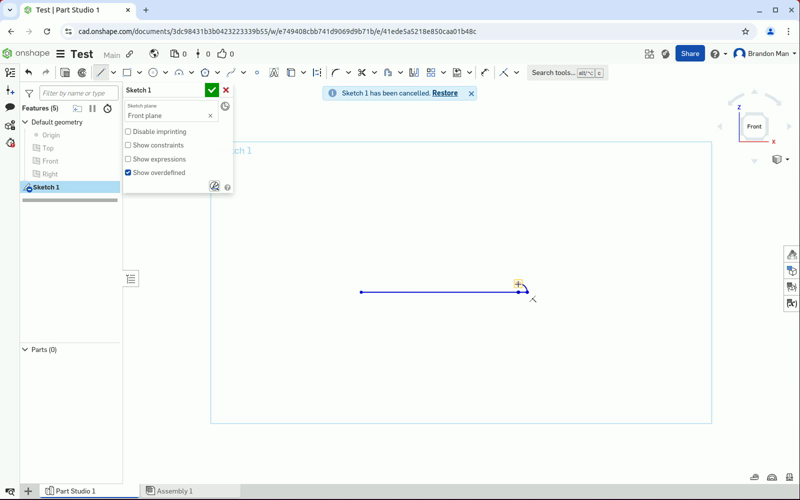
click(518, 283)
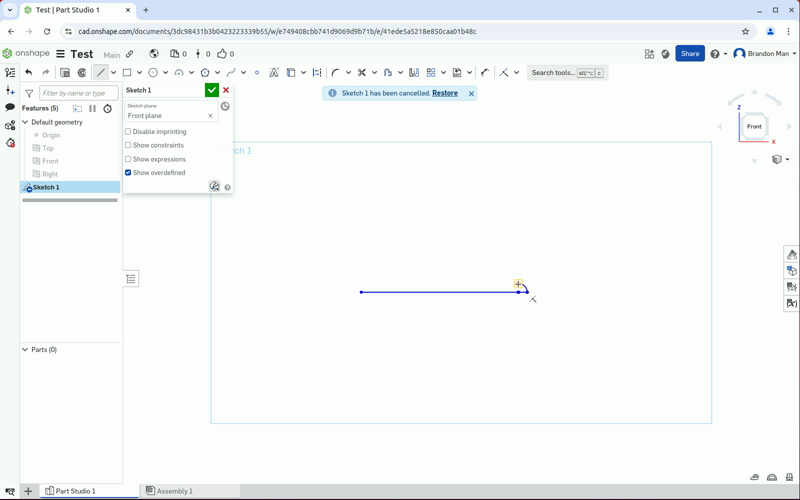
key_down(shift)
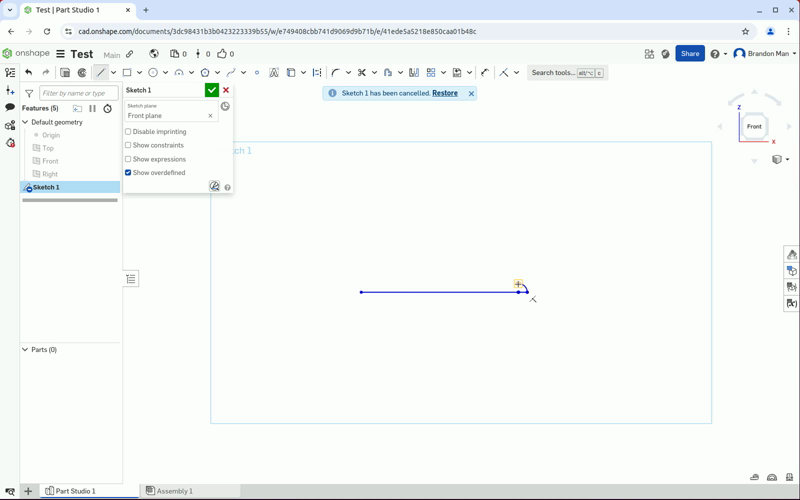
mouse_move(361, 283)
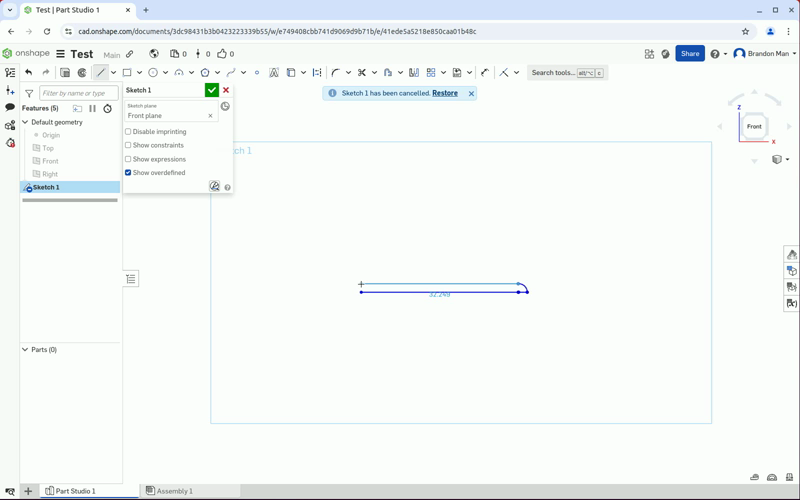
click(361, 283)
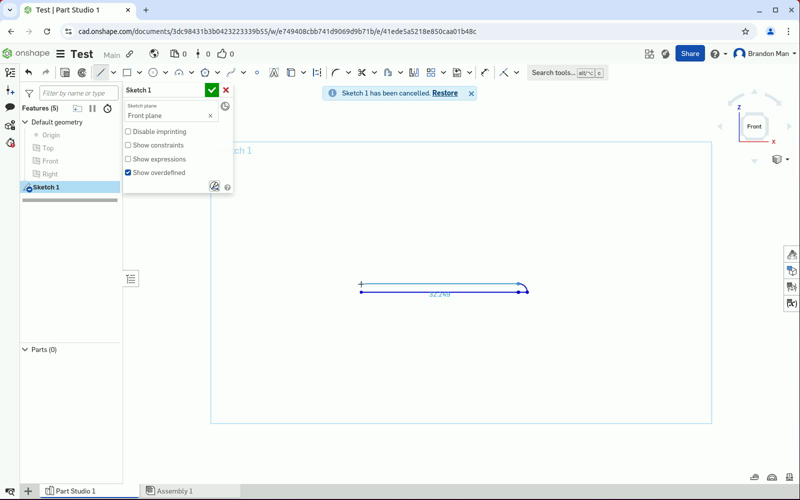
key_up(shift)
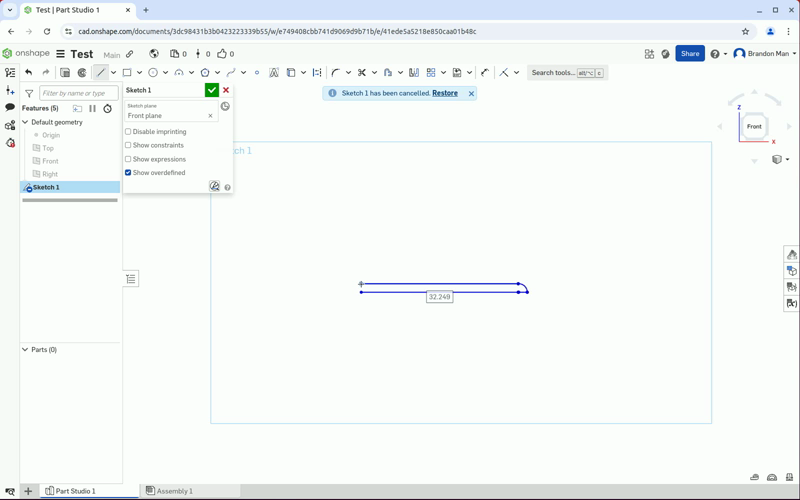
mouse_move(391, 283)
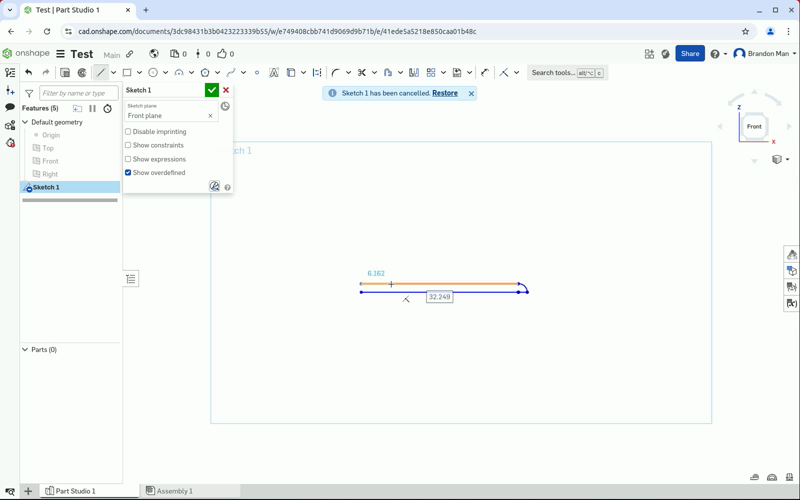
key_down(shift)
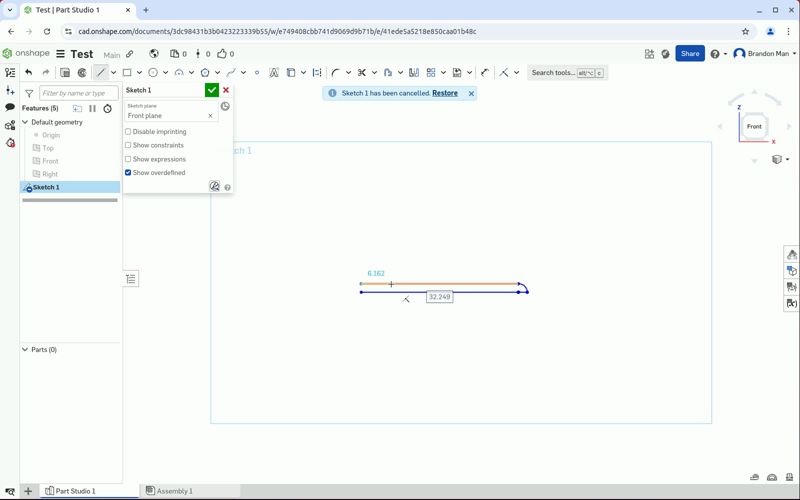
mouse_move(361, 292)
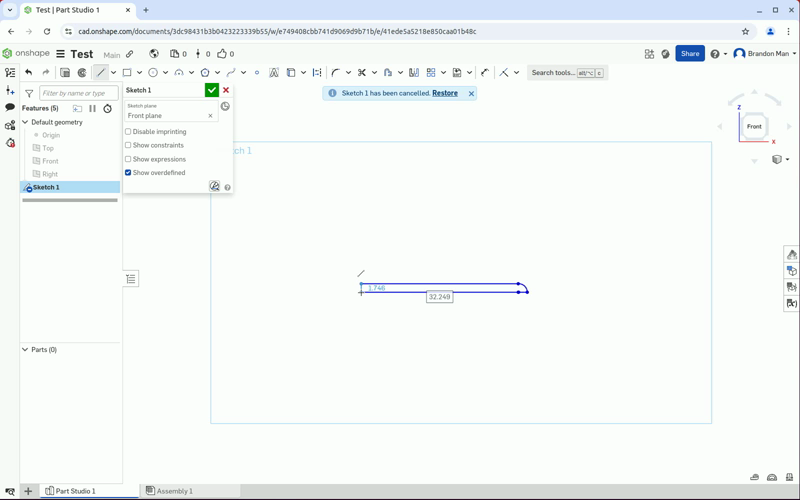
key_up(shift)
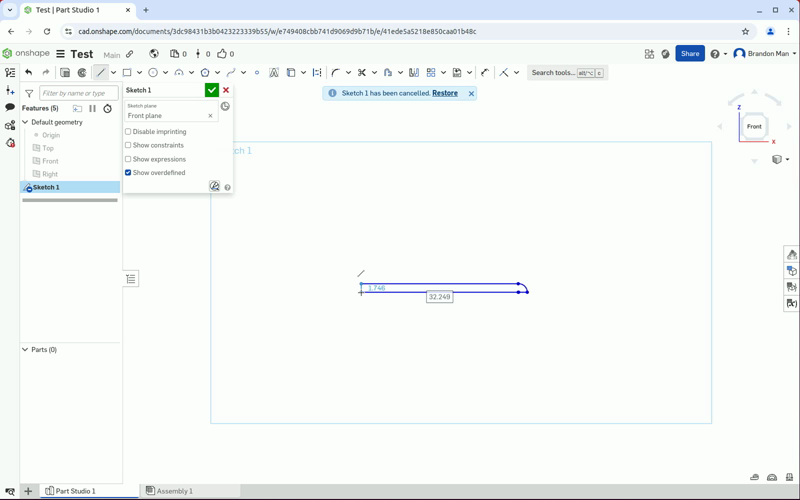
click(361, 292)
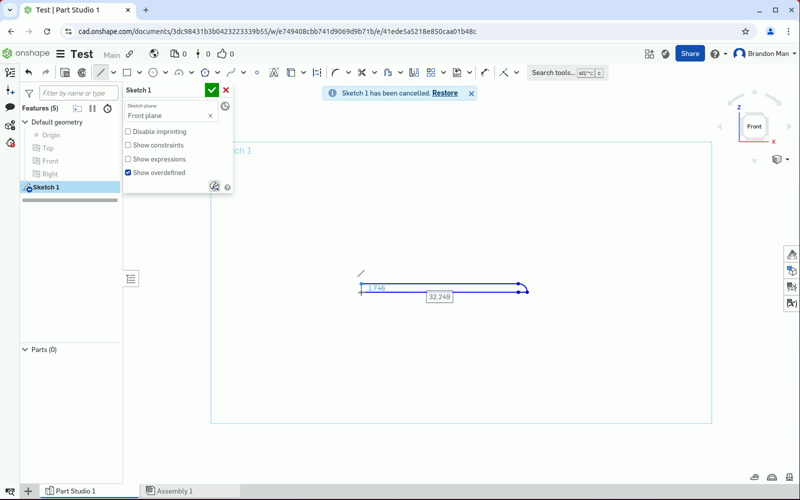
key(esc)
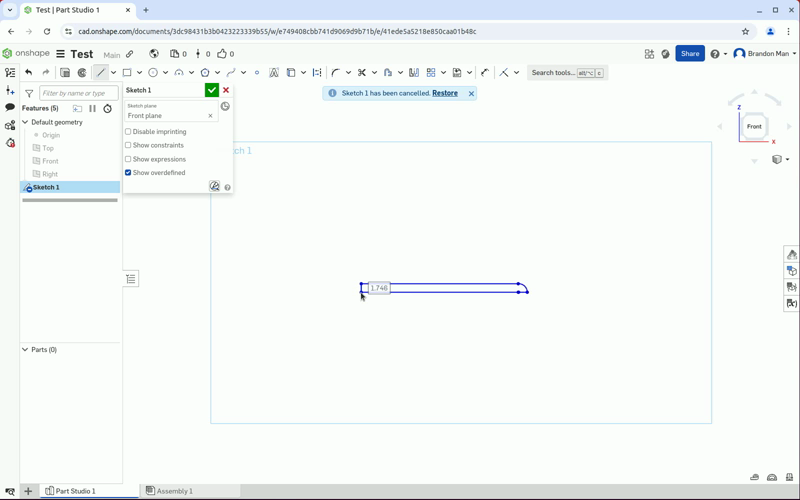
mouse_move(455, 286)
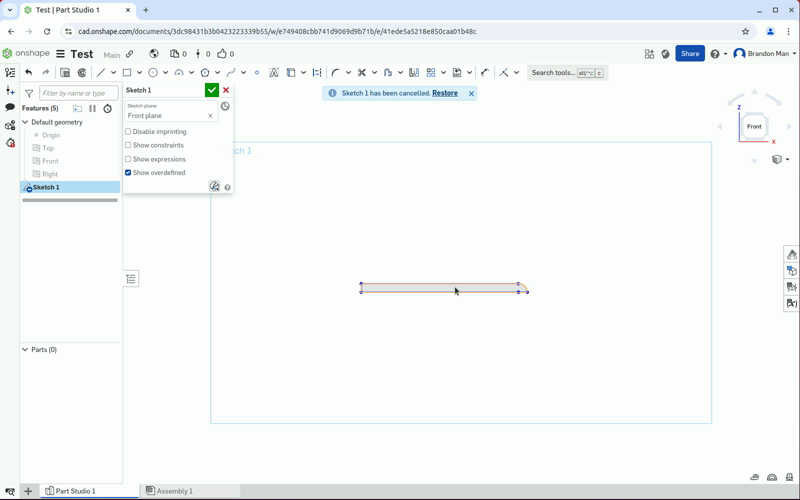
scroll(6)
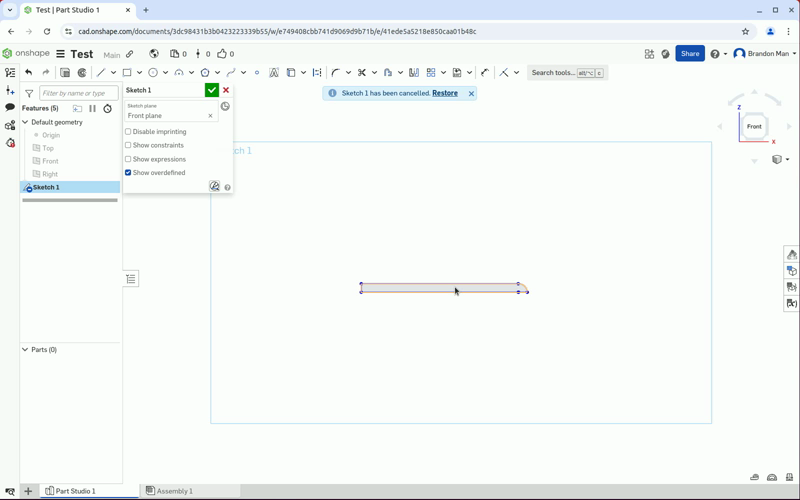
scroll(6)
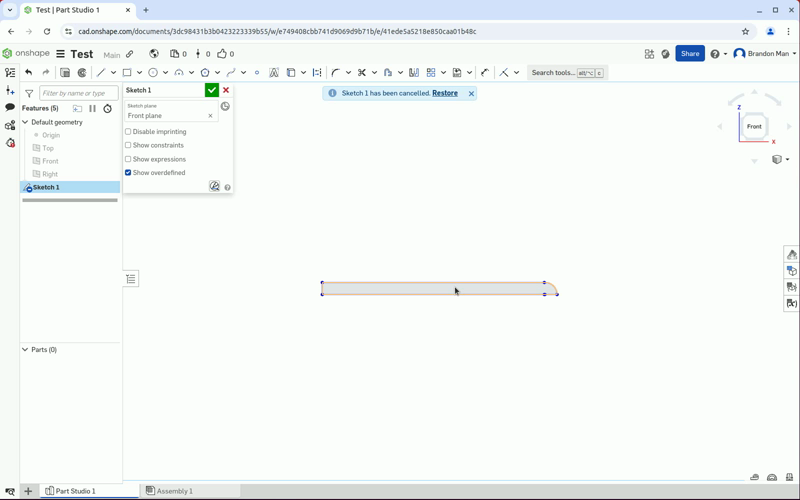
scroll(6)
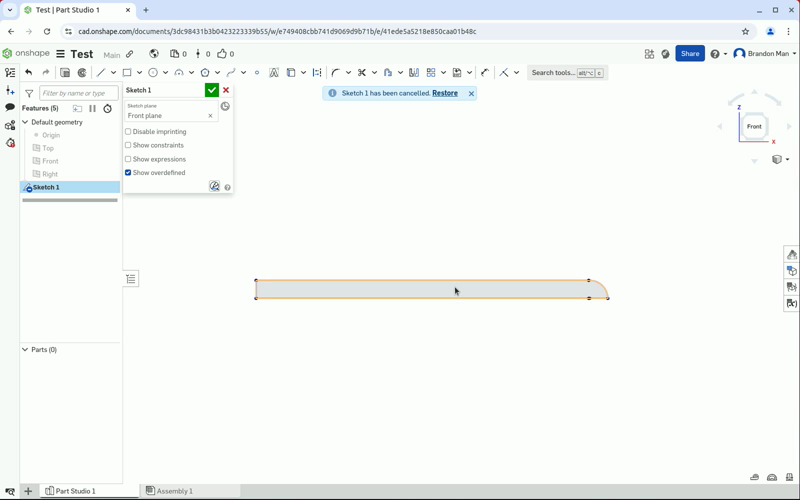
scroll(6)
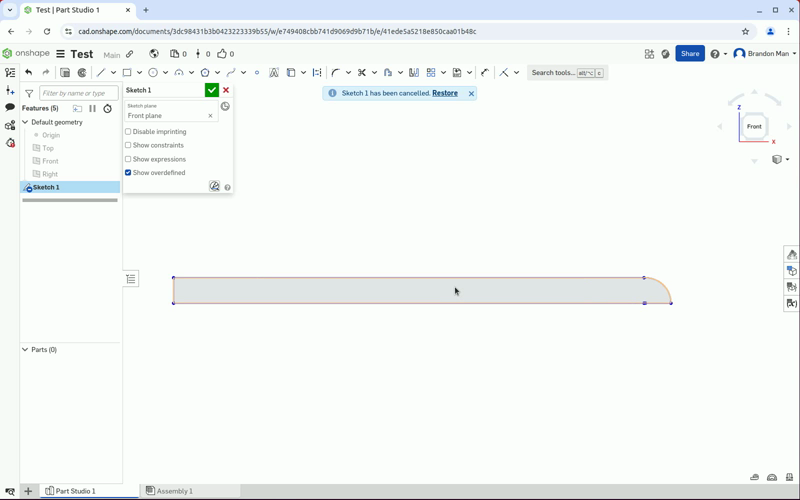
scroll(6)
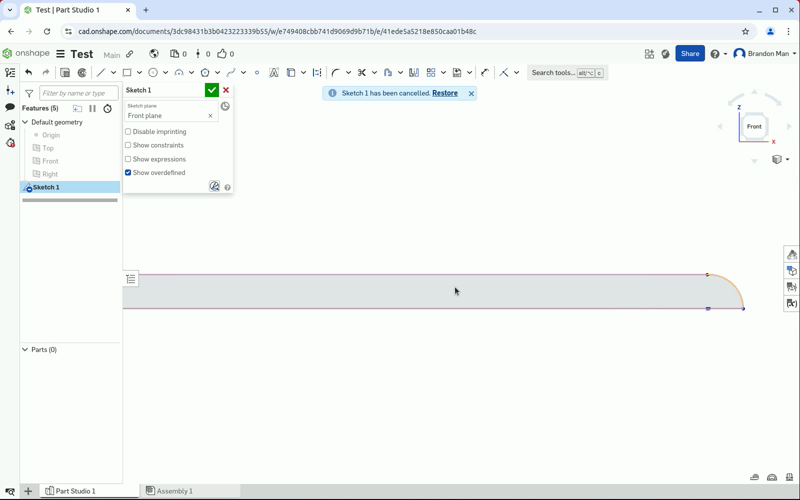
scroll(6)
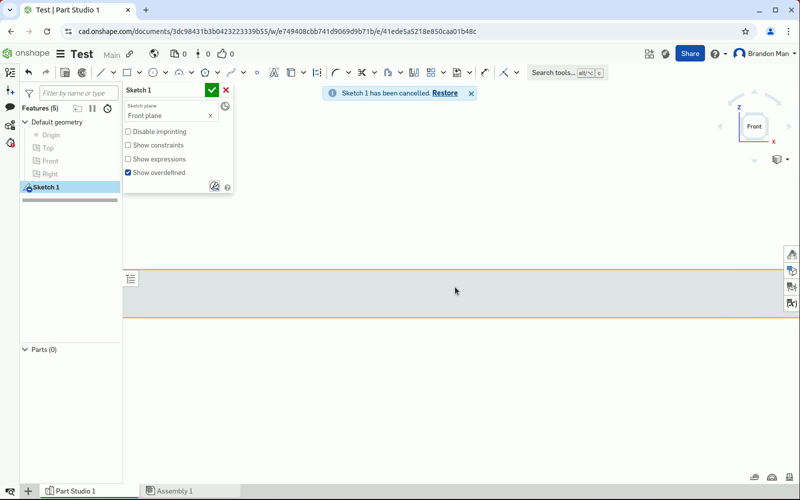
scroll(6)
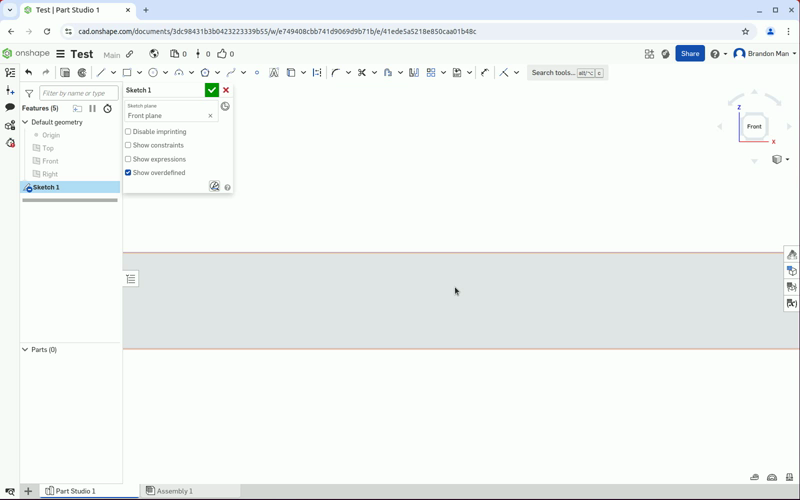
click(455, 286)
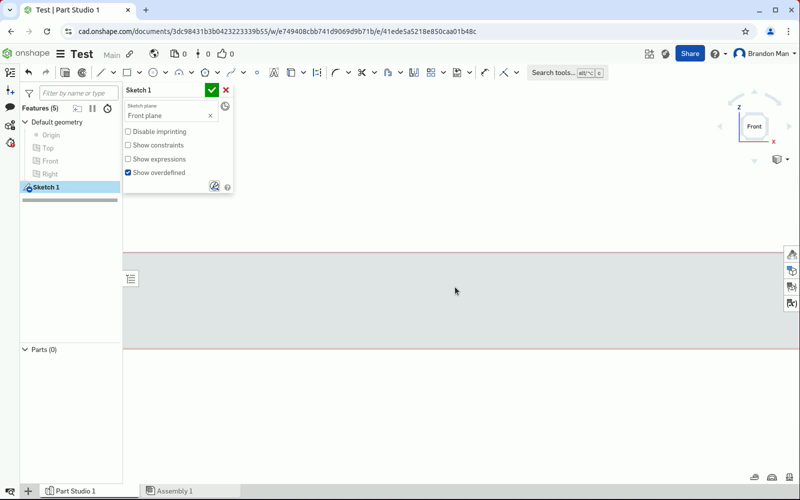
scroll(-6)
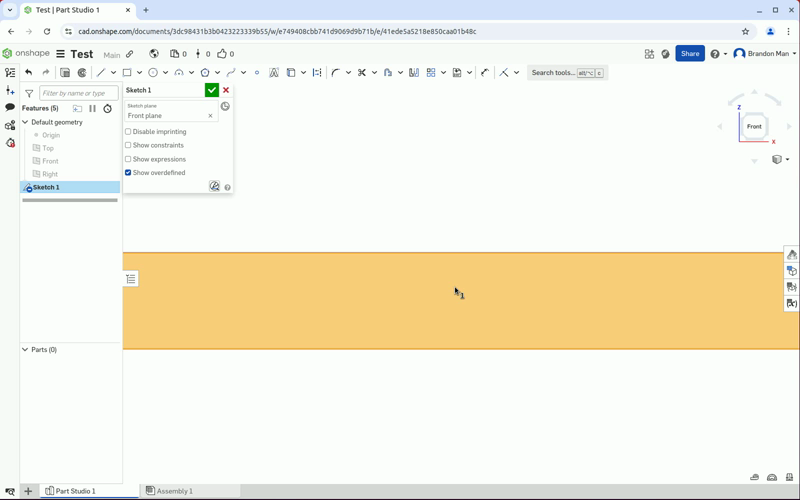
scroll(-6)
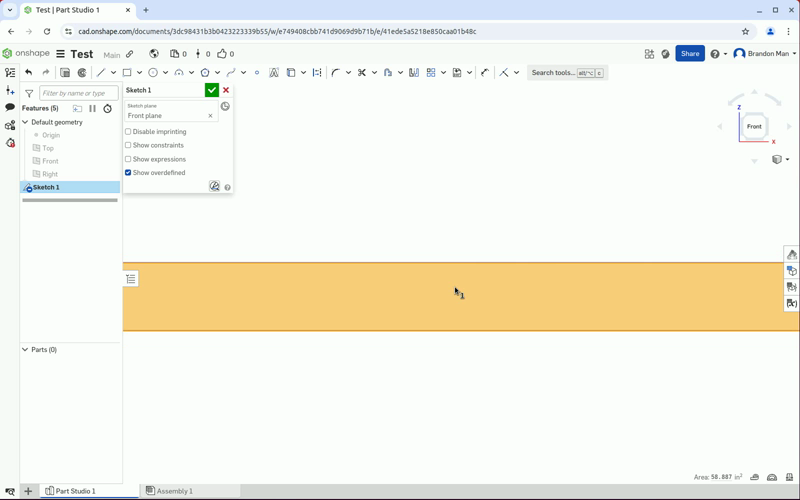
scroll(-6)
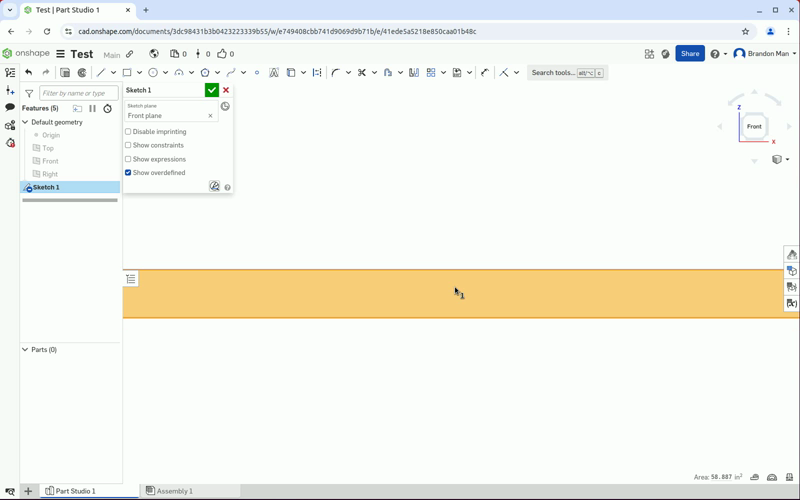
scroll(-6)
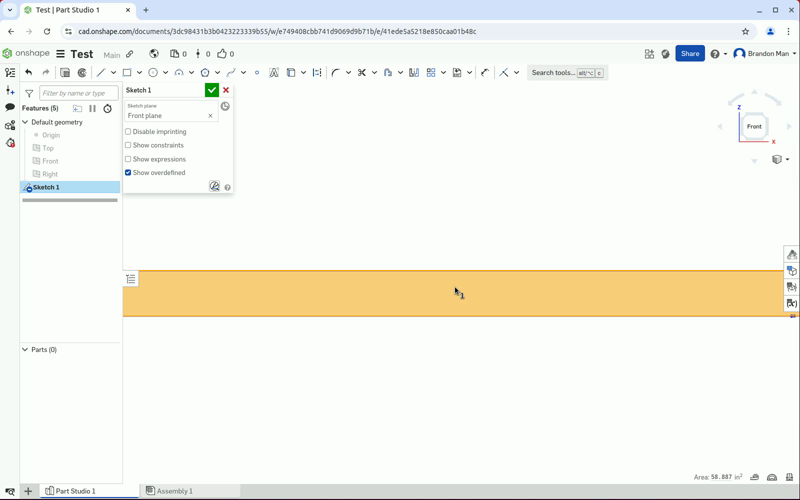
scroll(-6)
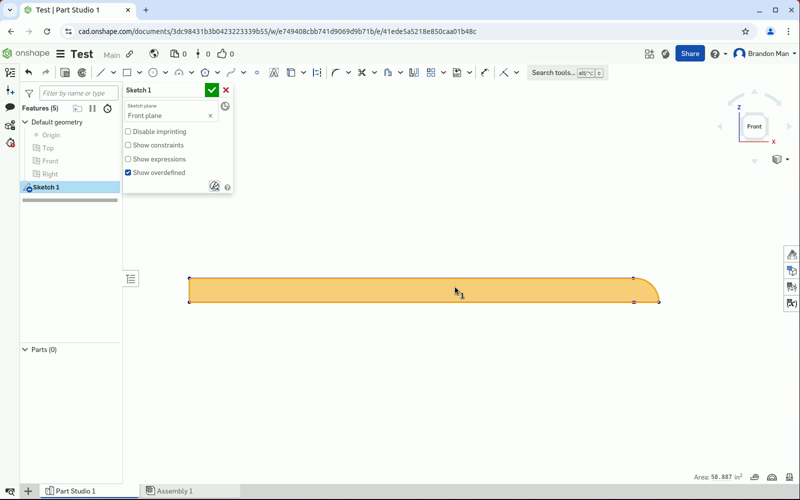
scroll(-6)
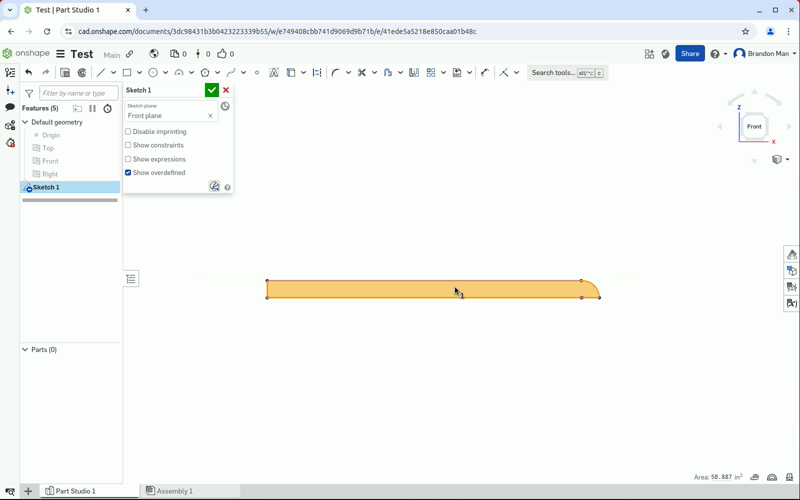
scroll(-6)
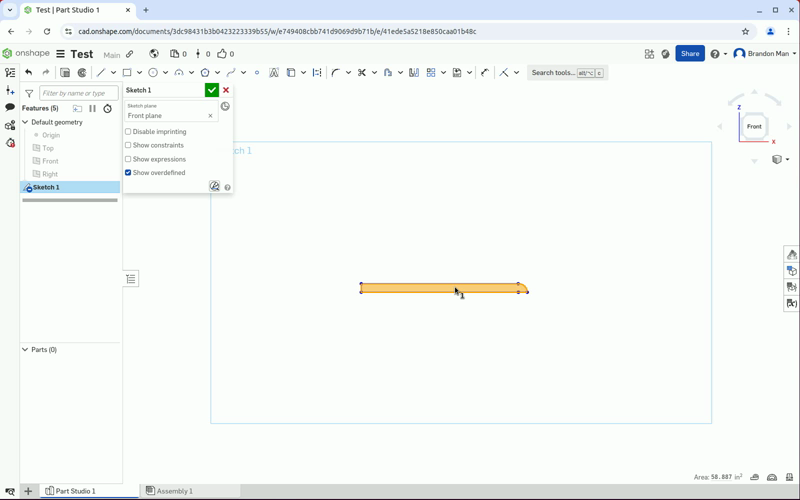
mouse_move(73, 352)
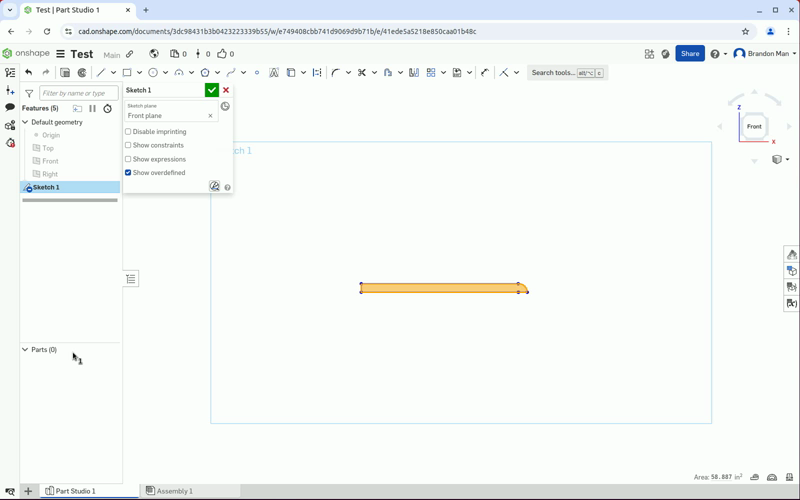
key(shift+y)
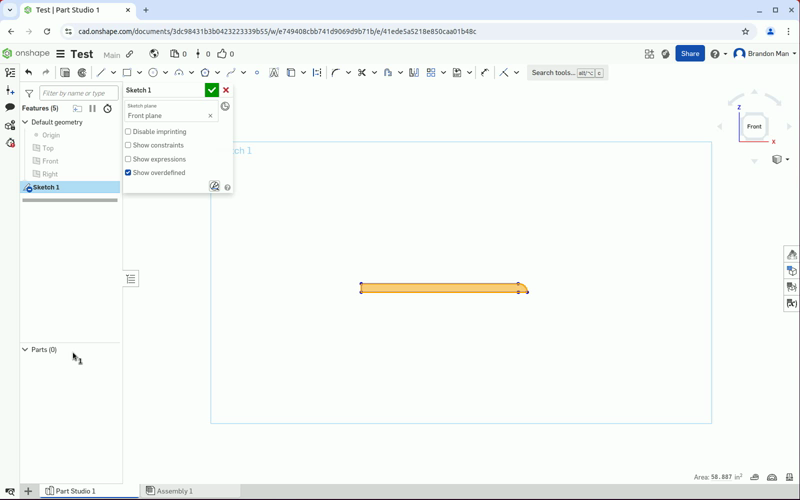
key(shift+e)
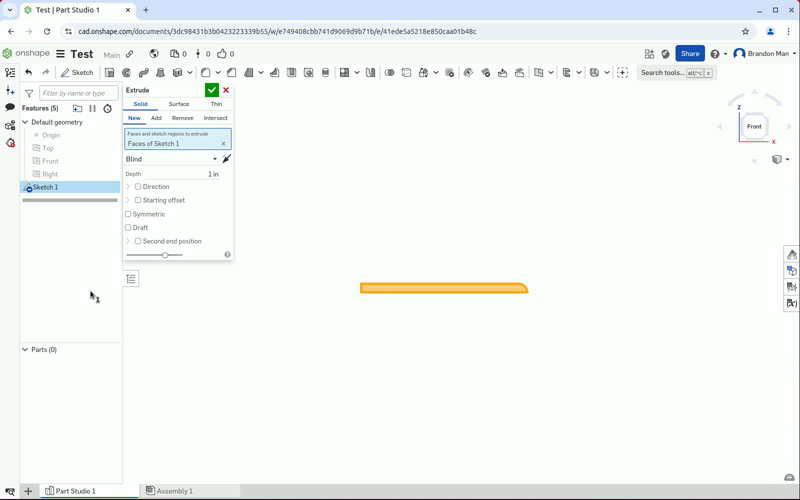
mouse_move(143, 106)
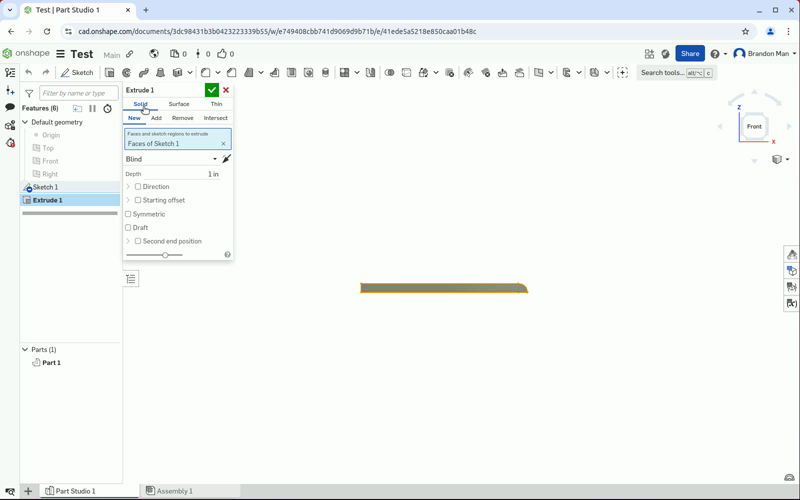
click(143, 106)
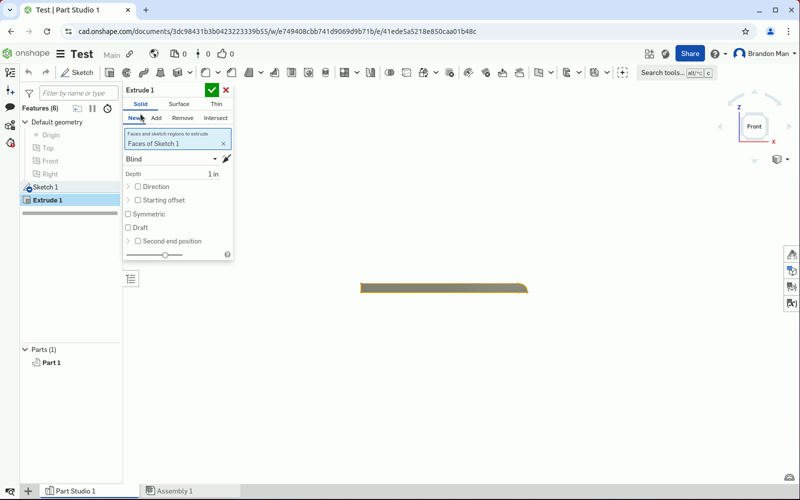
mouse_move(137, 120)
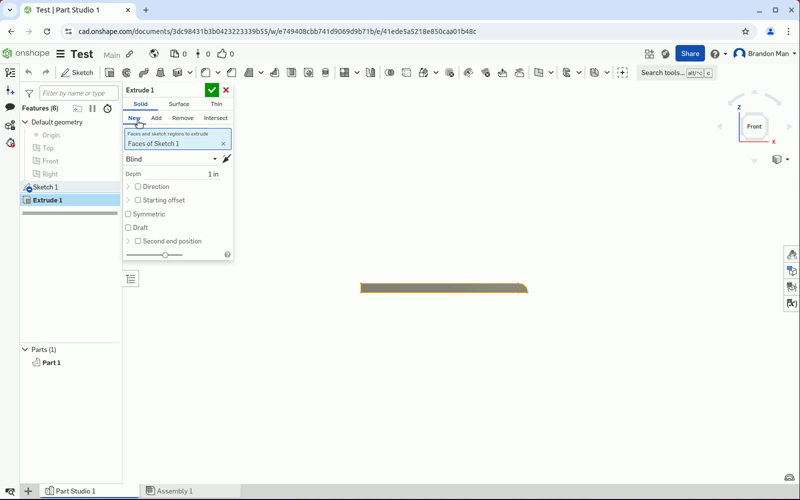
click(137, 120)
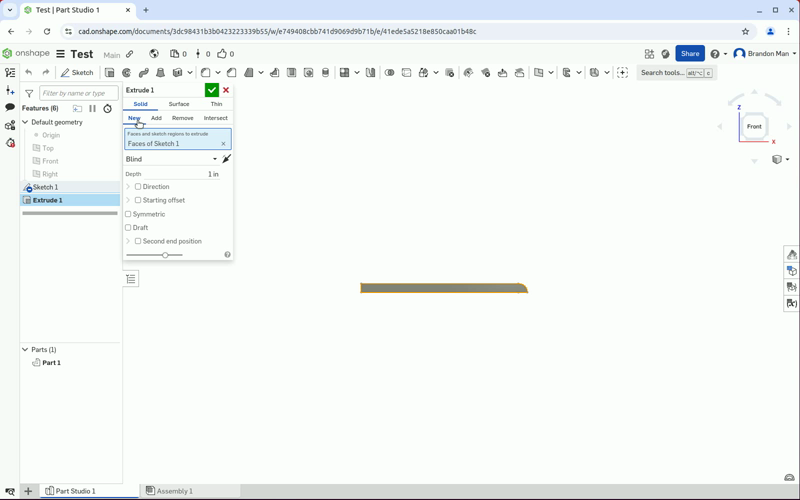
key(tab, 4)
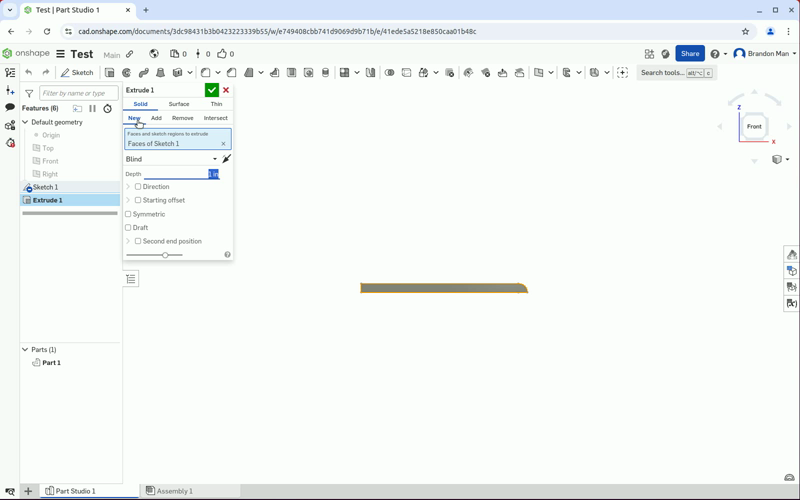
text(23.108)
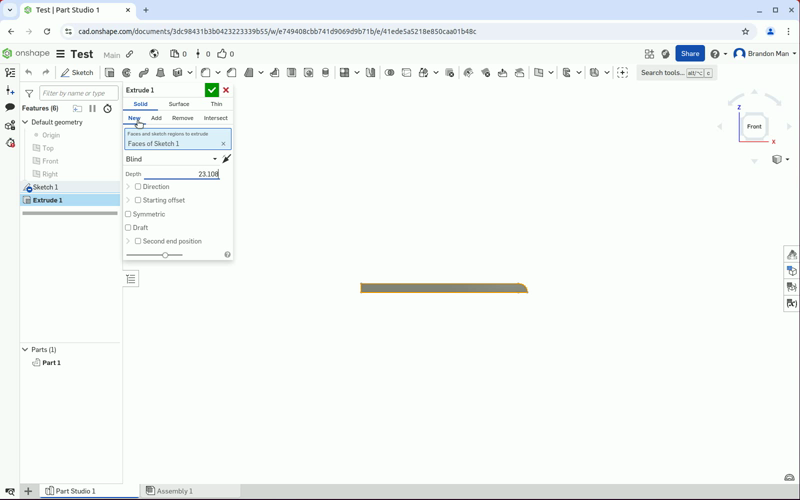
key(enter)
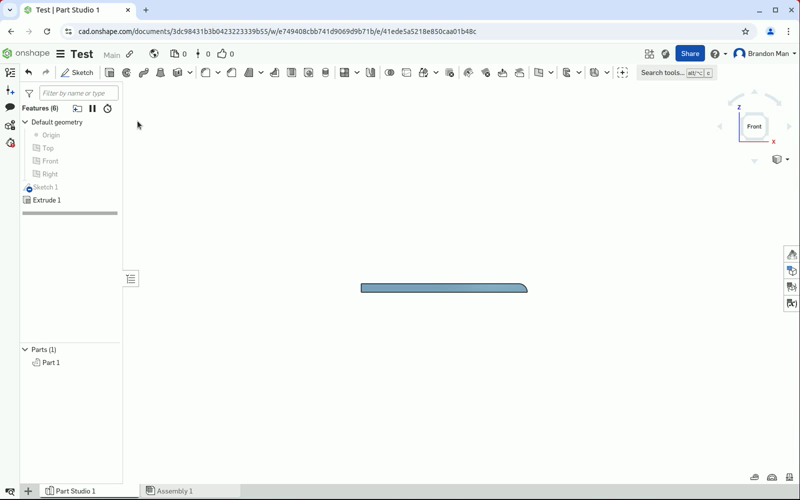
key(shift+h)
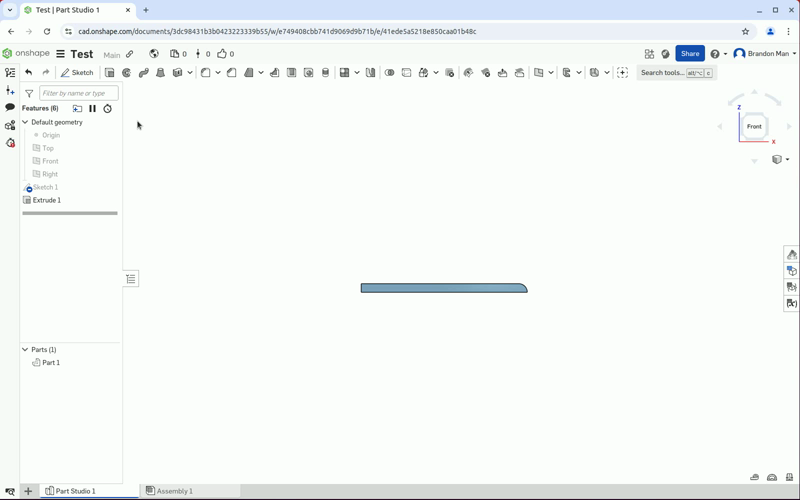
key(shift+h)
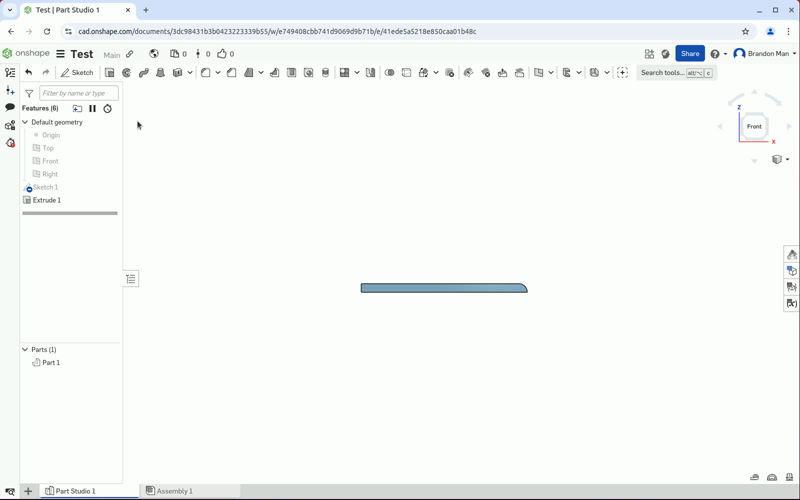
mouse_move(73, 189)
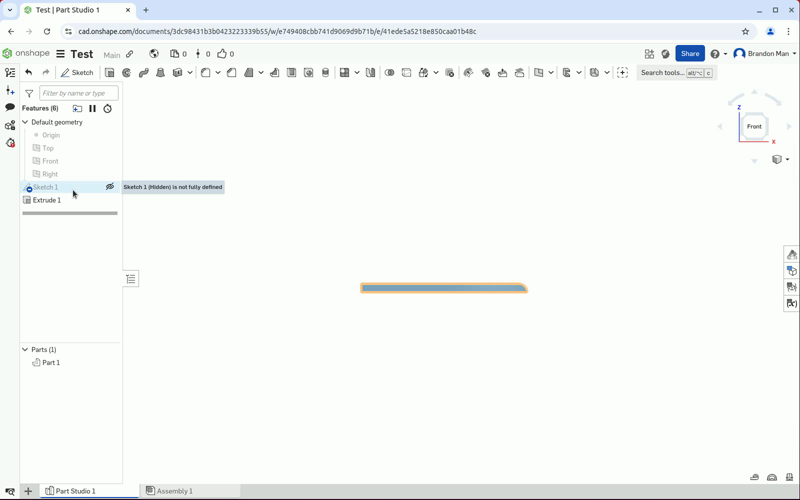
click(73, 189)
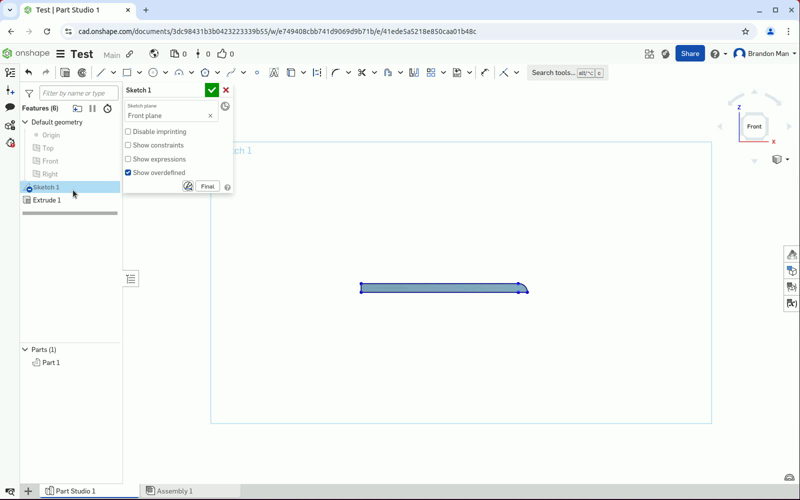
mouse_move(229, 92)
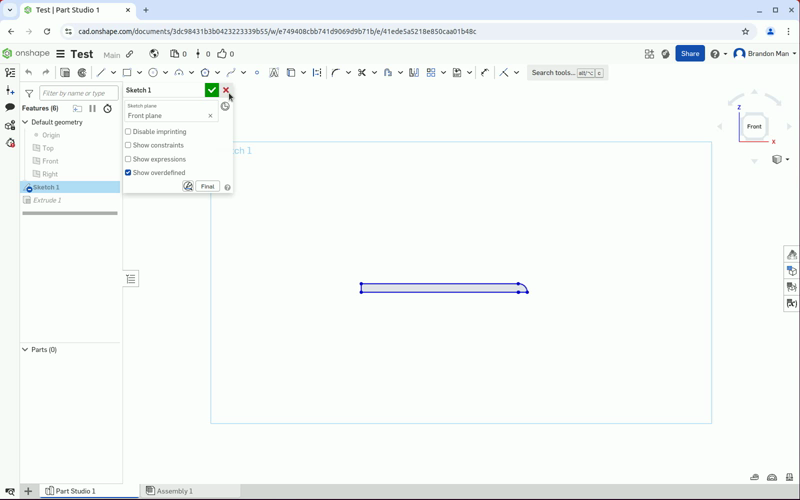
click(229, 92)
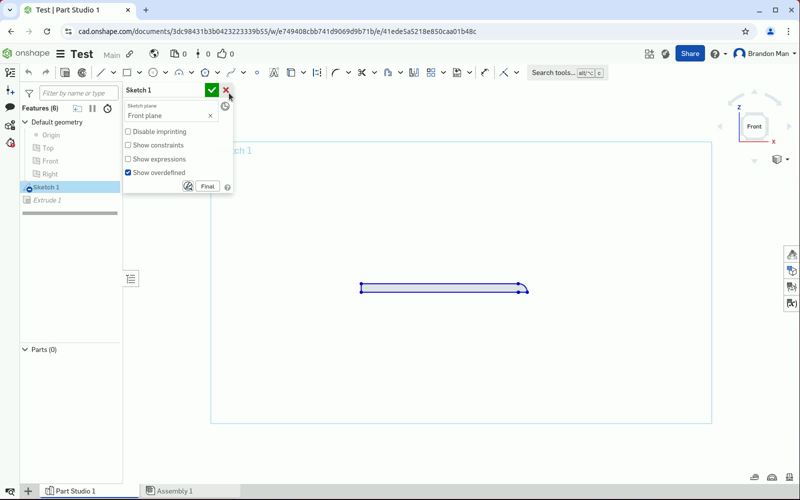
key(shift+s)
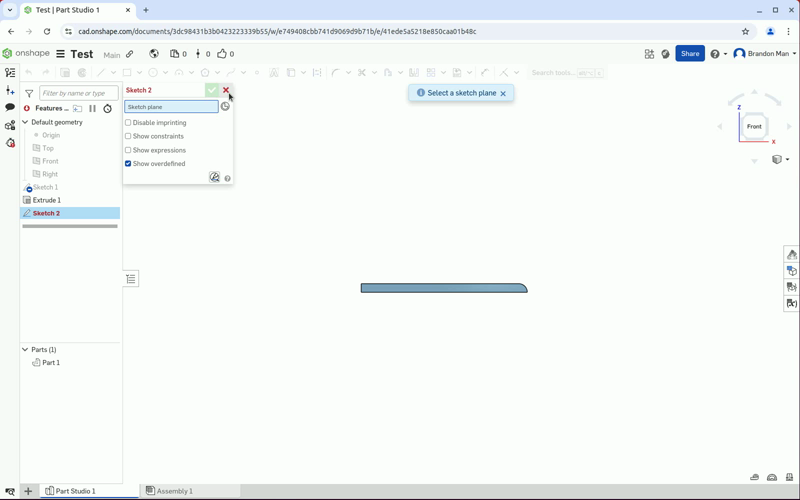
mouse_move(73, 163)
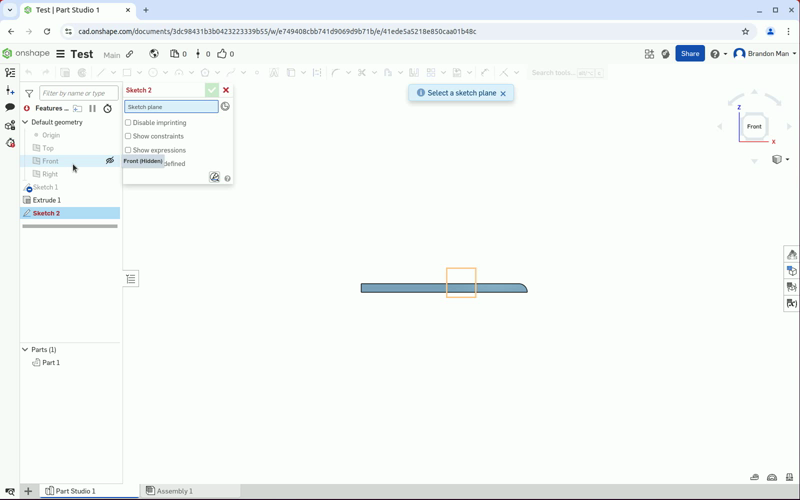
click(73, 163)
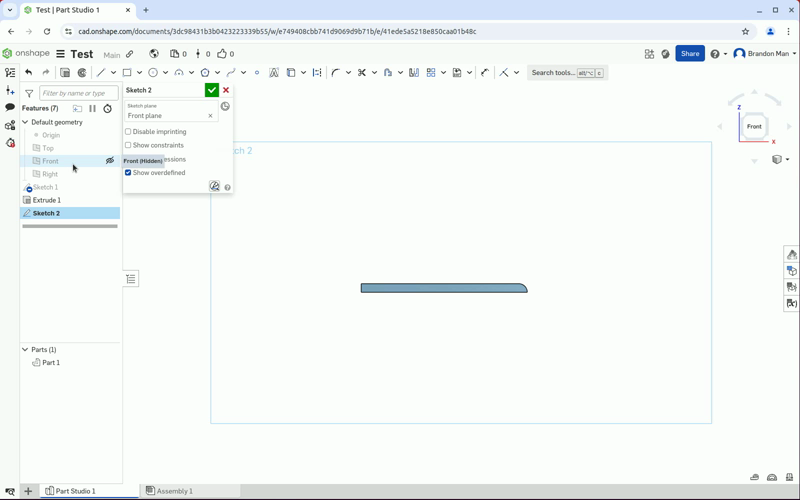
mouse_move(73, 352)
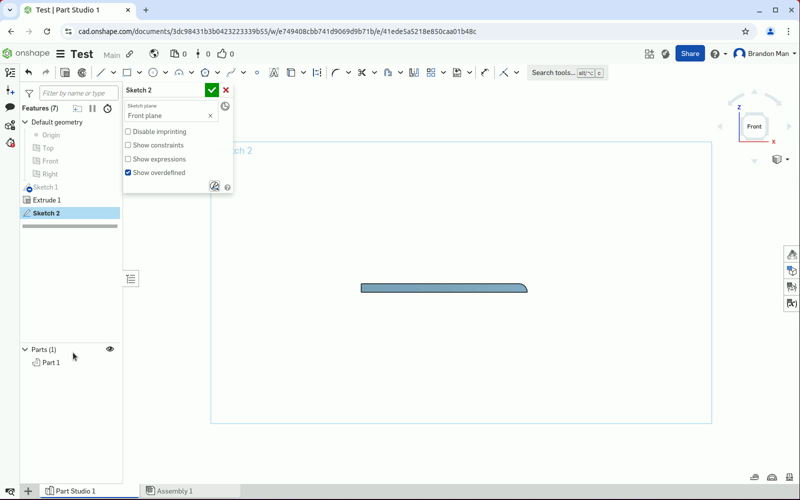
key(y)
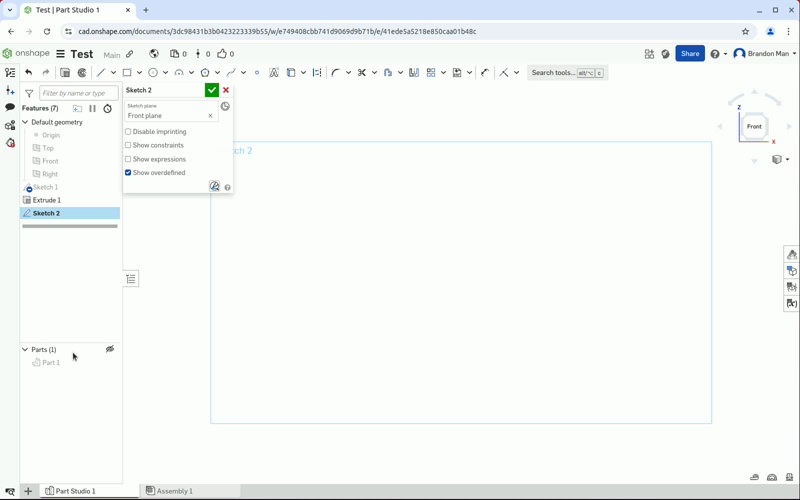
key(l)
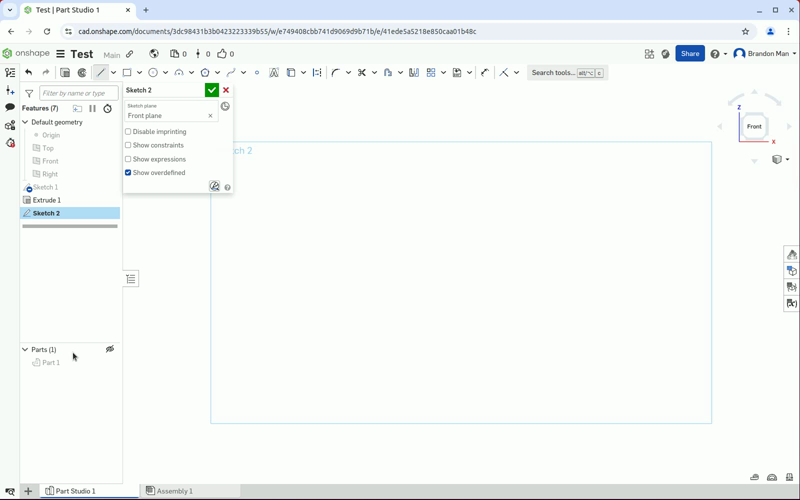
key_down(shift)
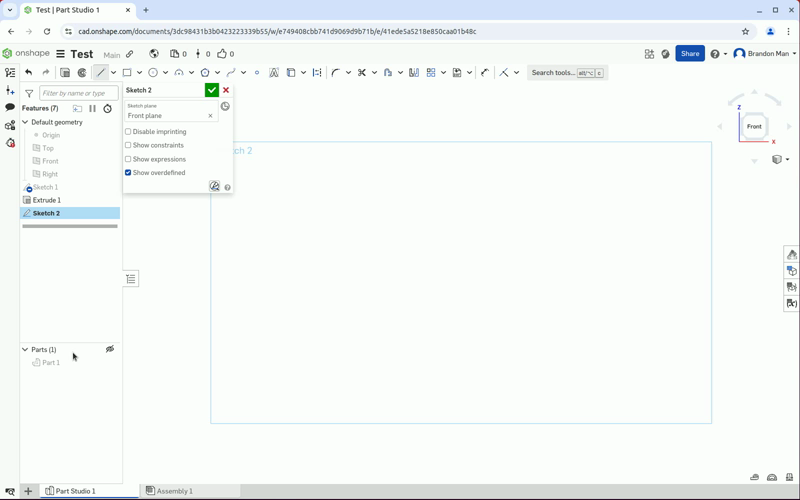
mouse_move(473, 300)
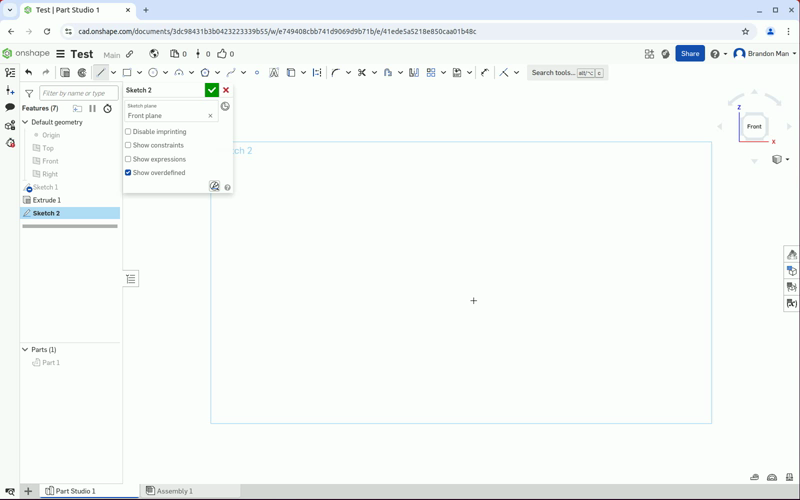
click(473, 300)
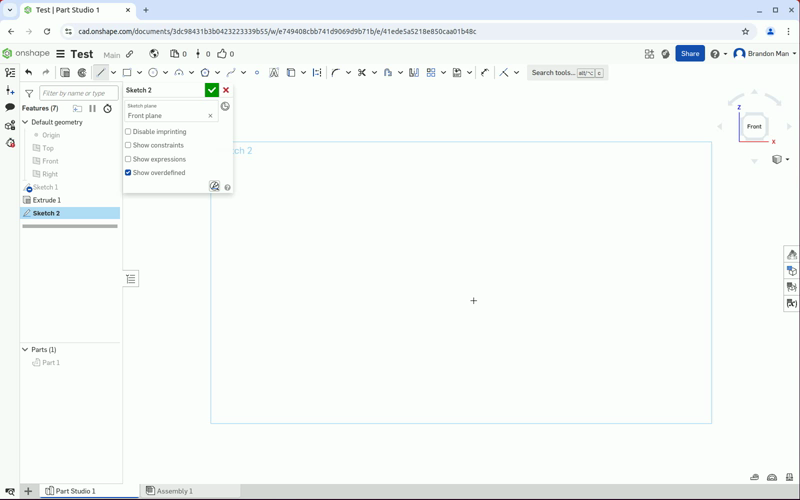
key_up(shift)
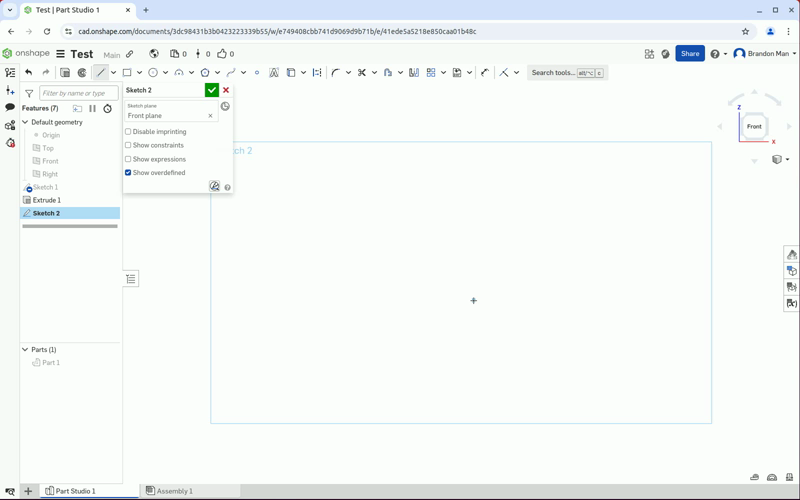
key_down(shift)
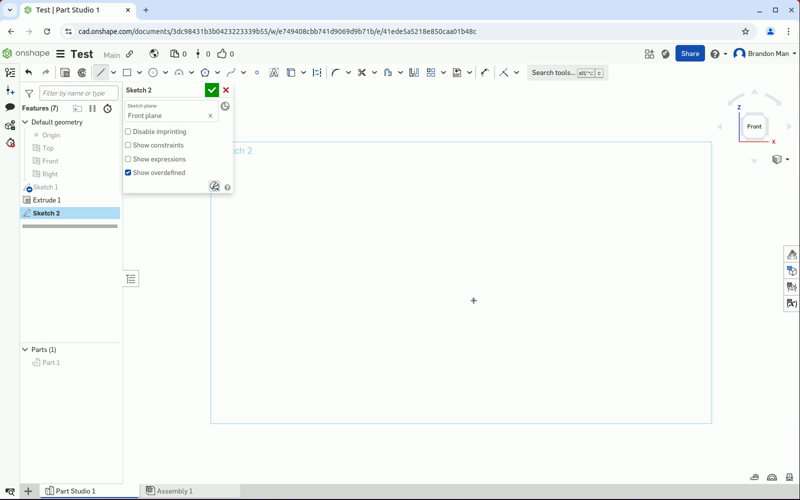
mouse_move(503, 300)
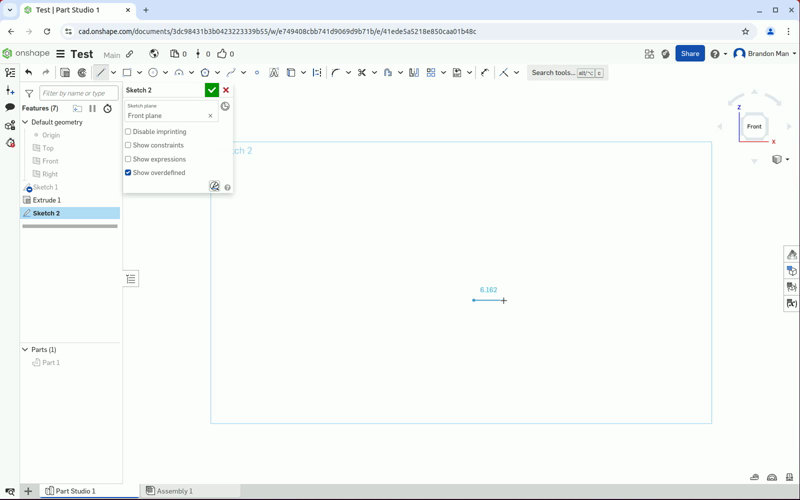
mouse_move(519, 300)
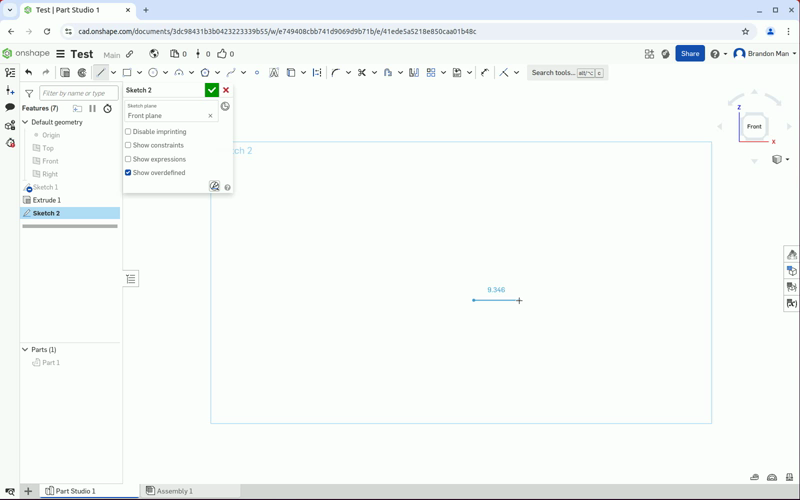
click(519, 300)
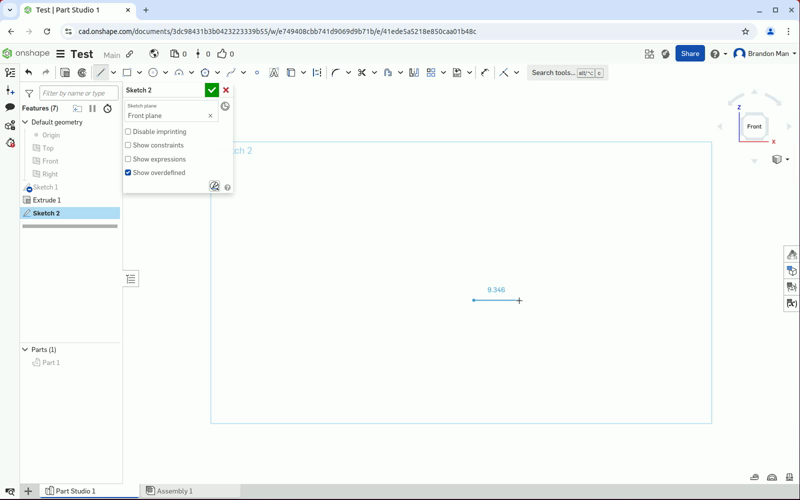
key_up(shift)
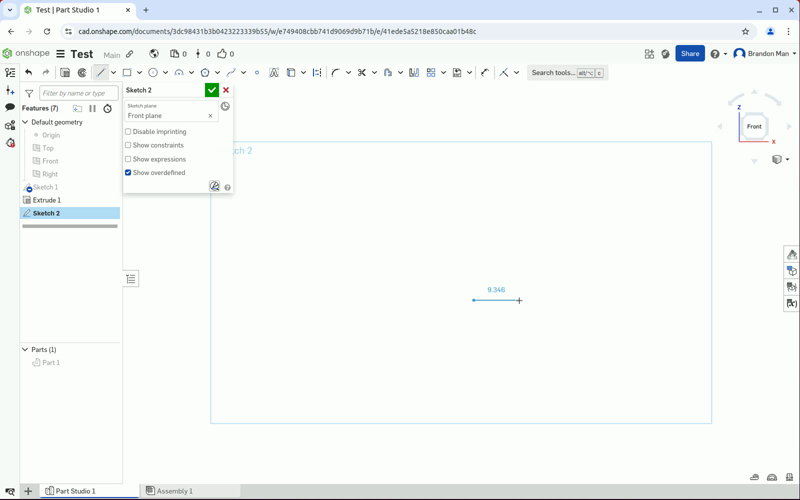
key(esc)
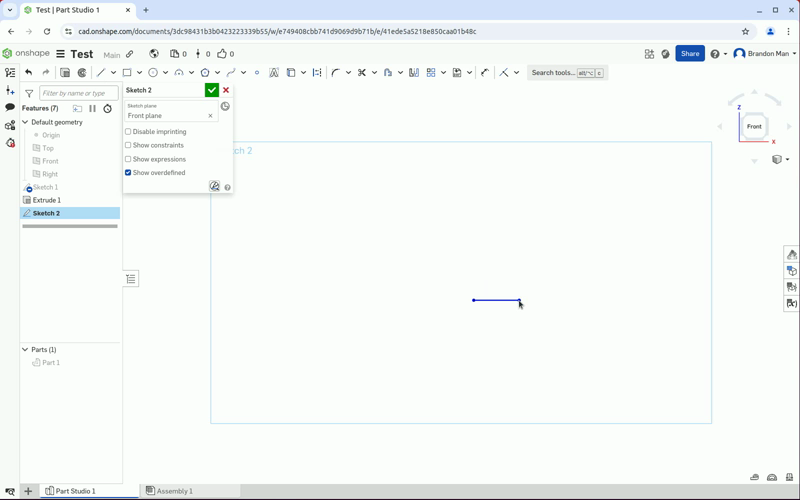
key(a)
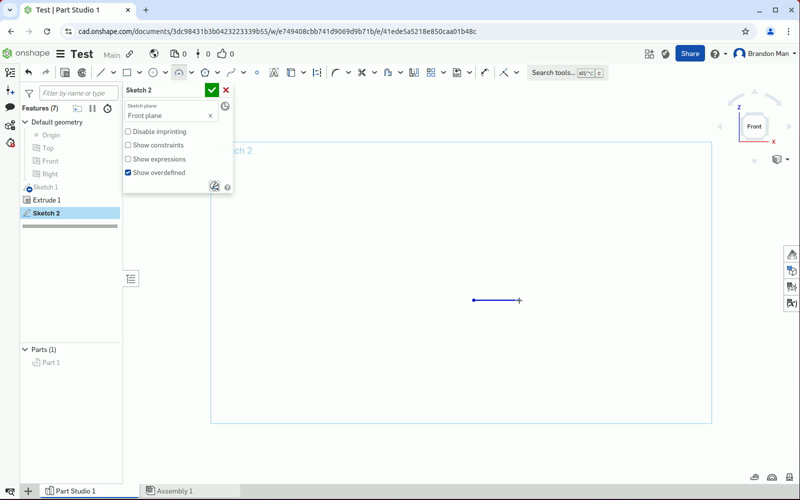
mouse_move(519, 300)
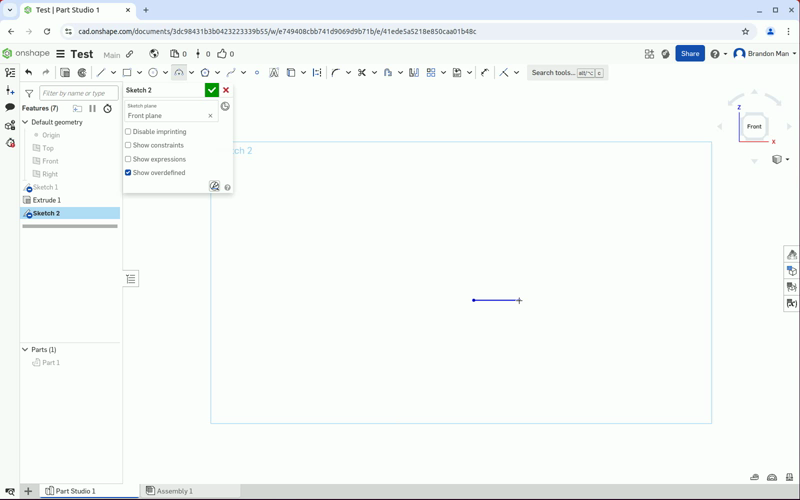
click(519, 300)
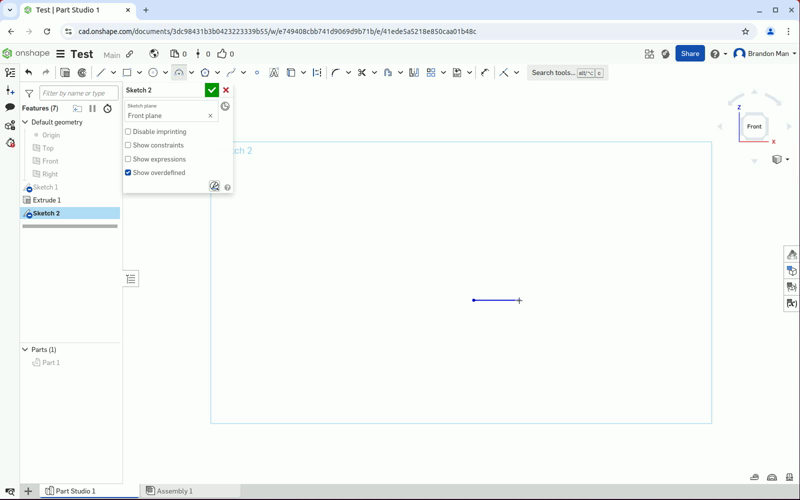
key_down(shift)
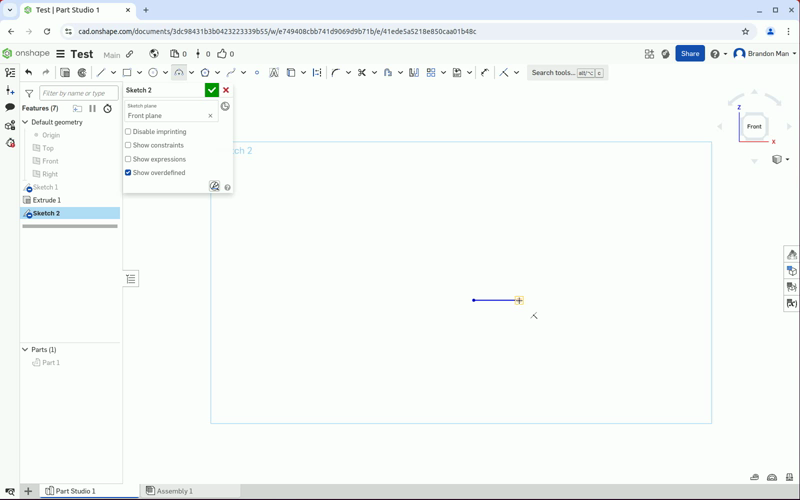
mouse_move(528, 291)
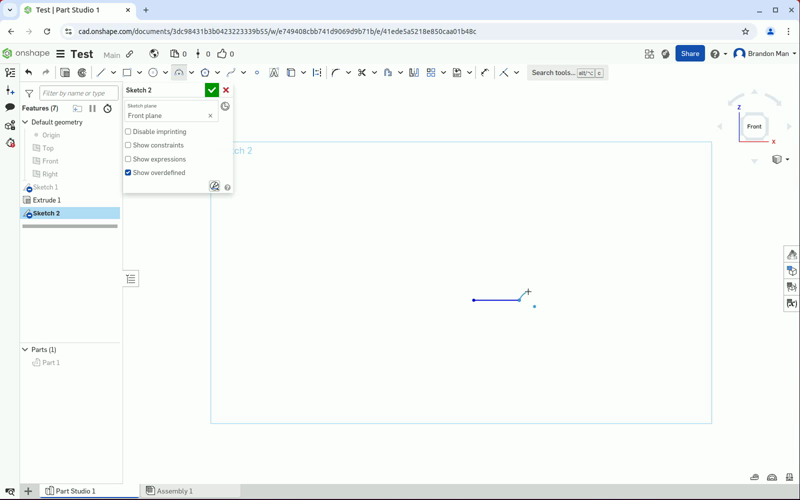
click(528, 291)
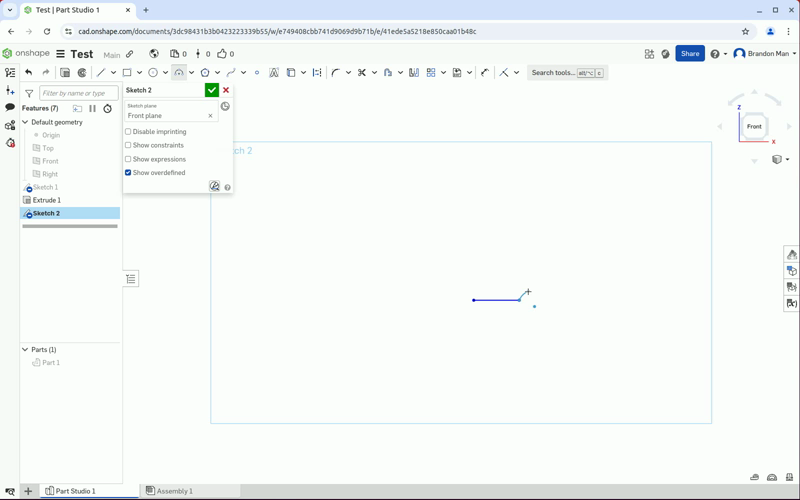
mouse_move(525, 297)
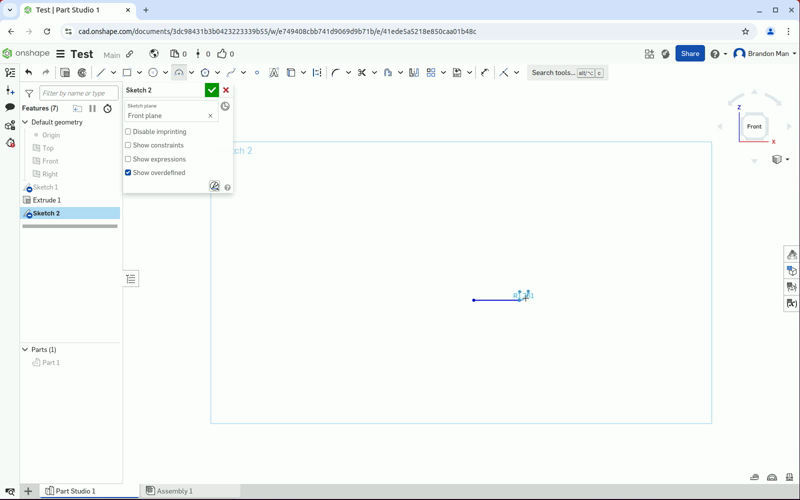
click(525, 297)
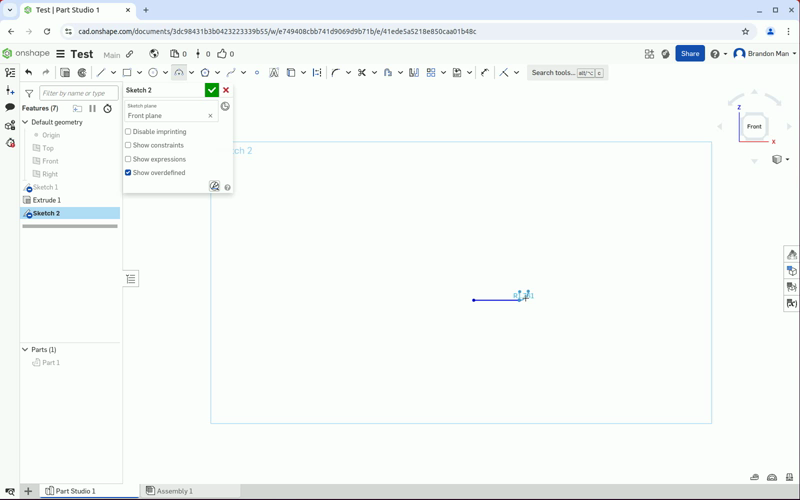
key_up(shift)
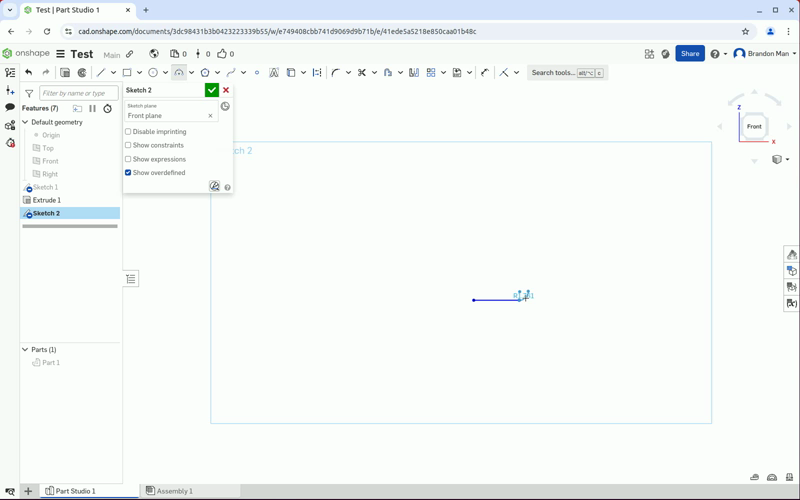
key(esc)
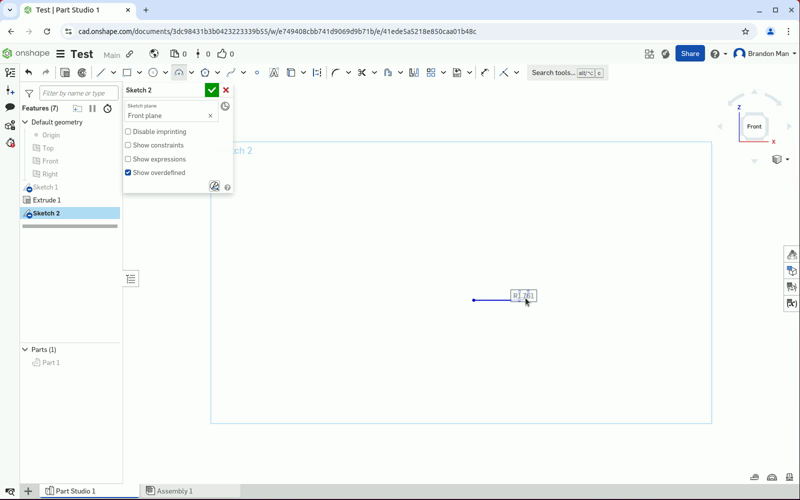
key(l)
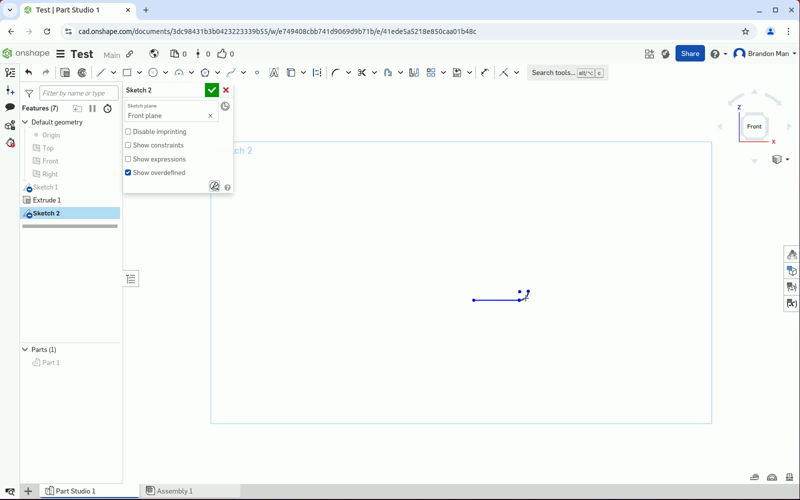
mouse_move(528, 291)
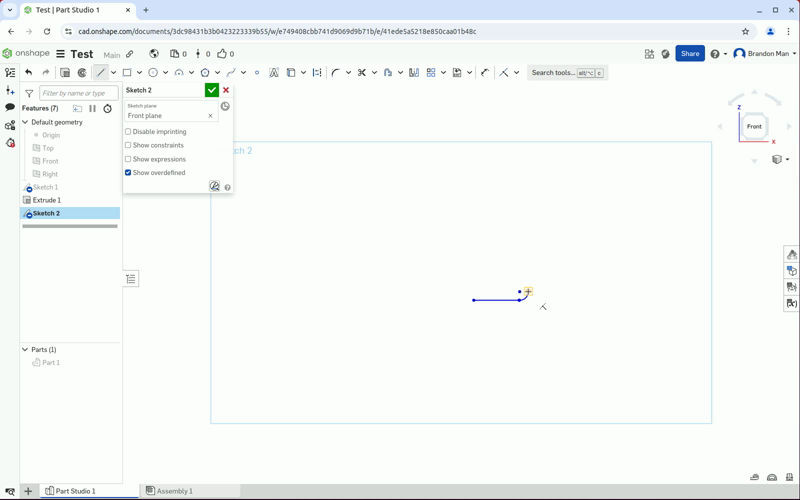
click(528, 291)
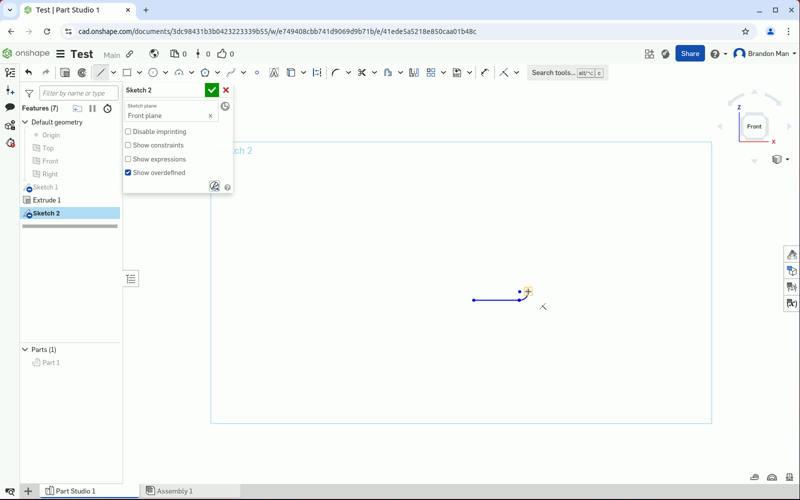
key_down(shift)
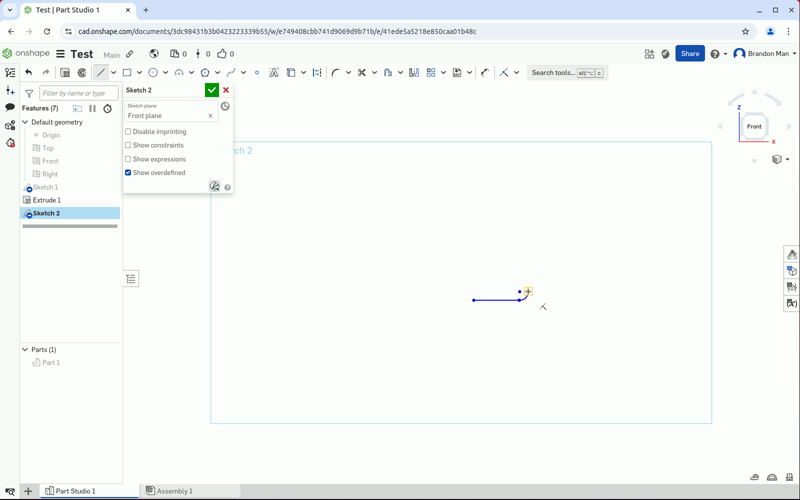
mouse_move(558, 291)
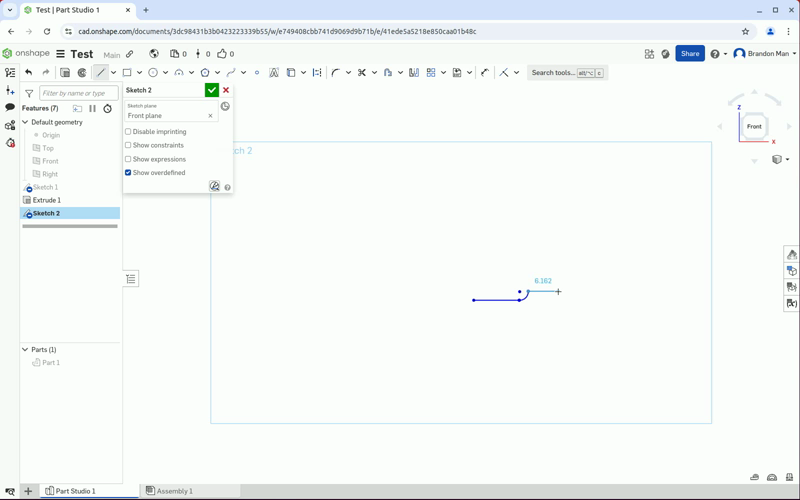
mouse_move(473, 291)
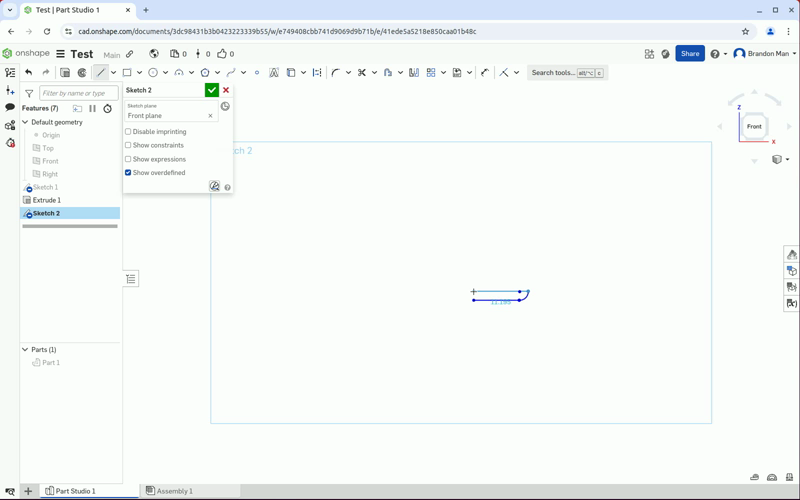
click(473, 291)
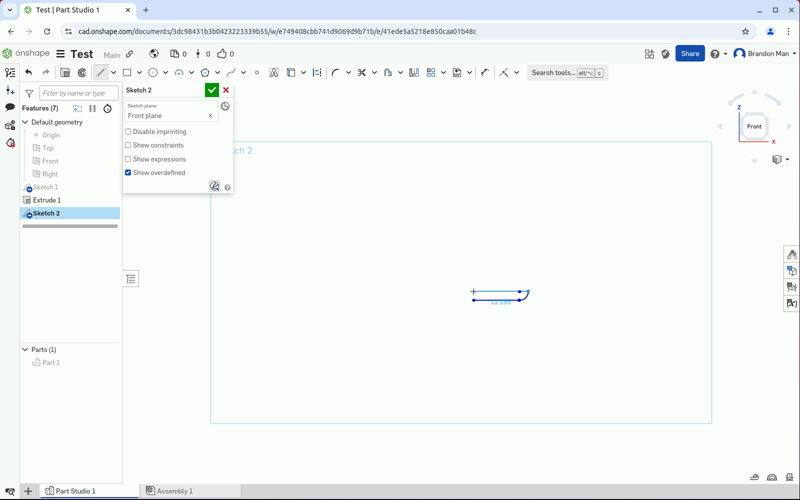
key_up(shift)
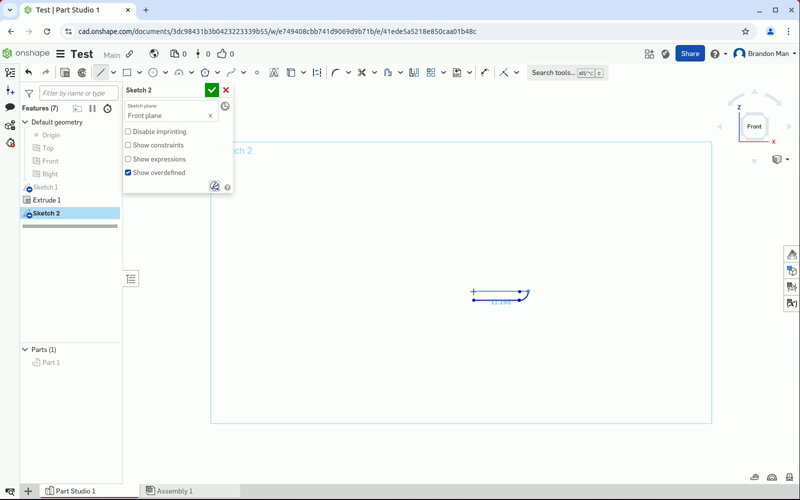
mouse_move(503, 291)
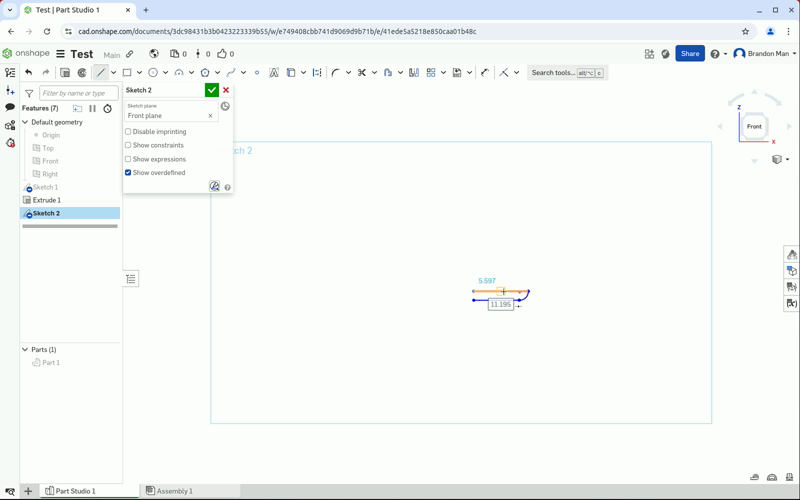
key_down(shift)
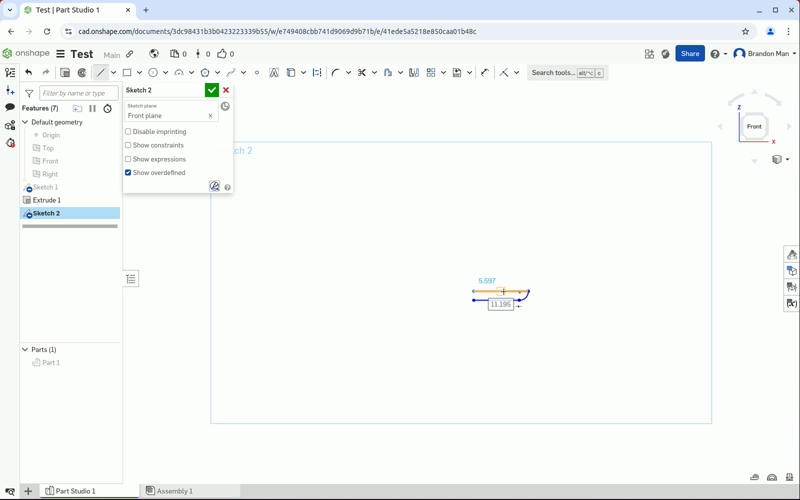
mouse_move(473, 300)
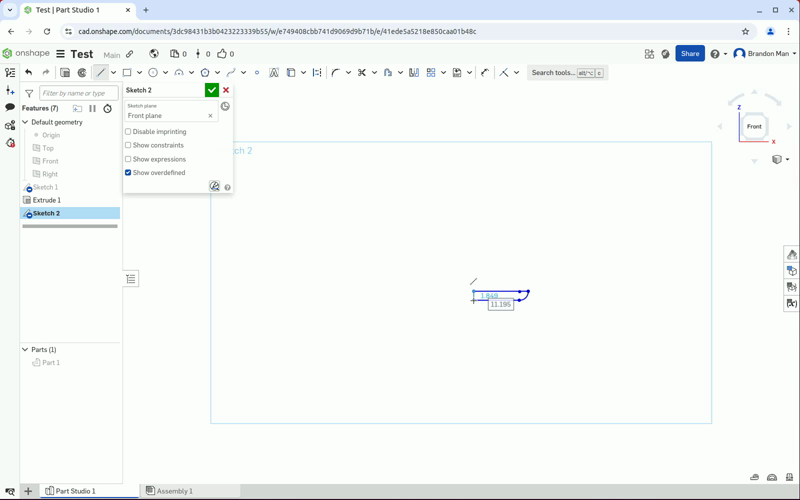
key_up(shift)
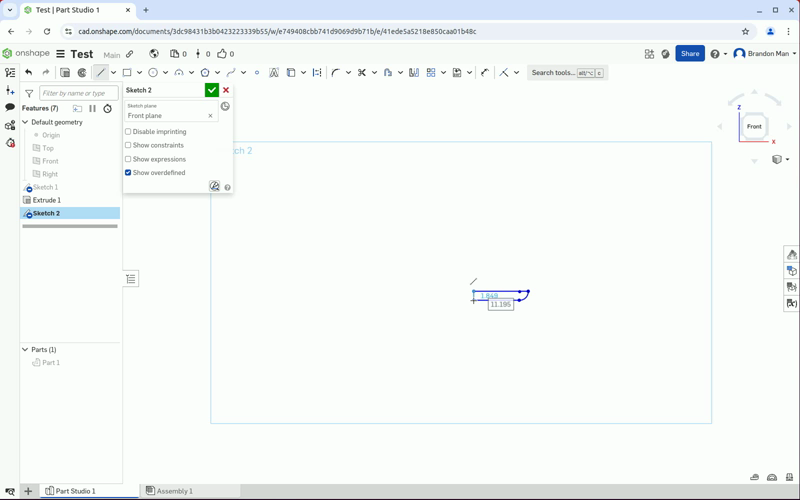
click(473, 300)
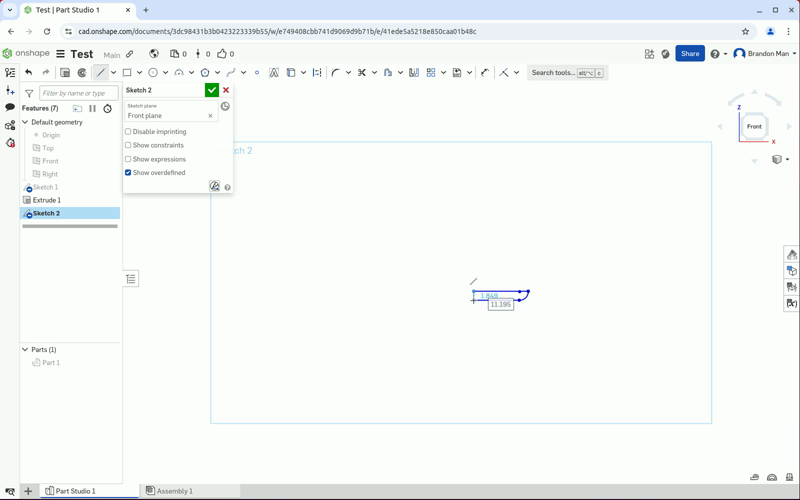
key(esc)
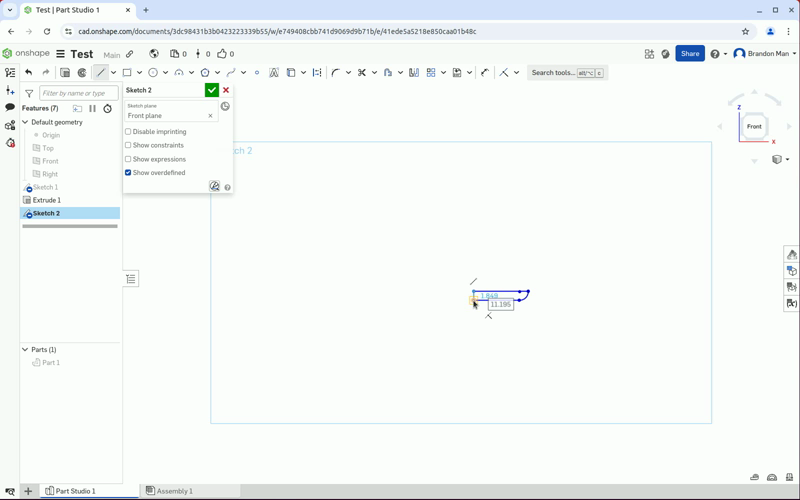
mouse_move(498, 295)
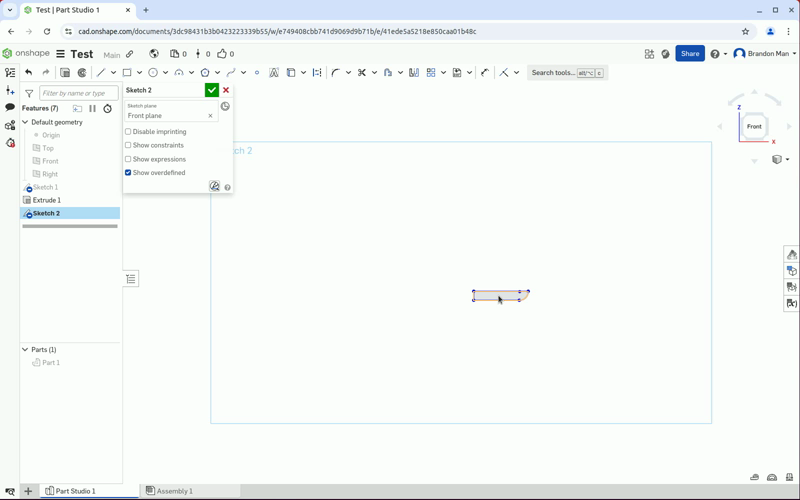
scroll(6)
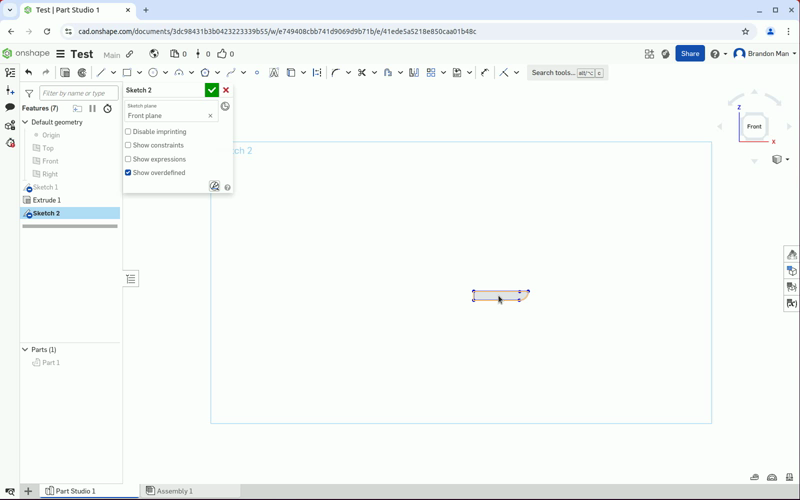
scroll(6)
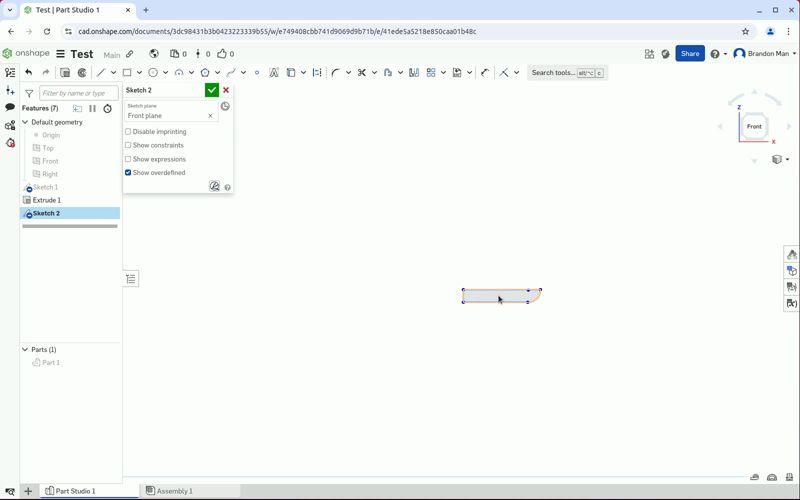
scroll(6)
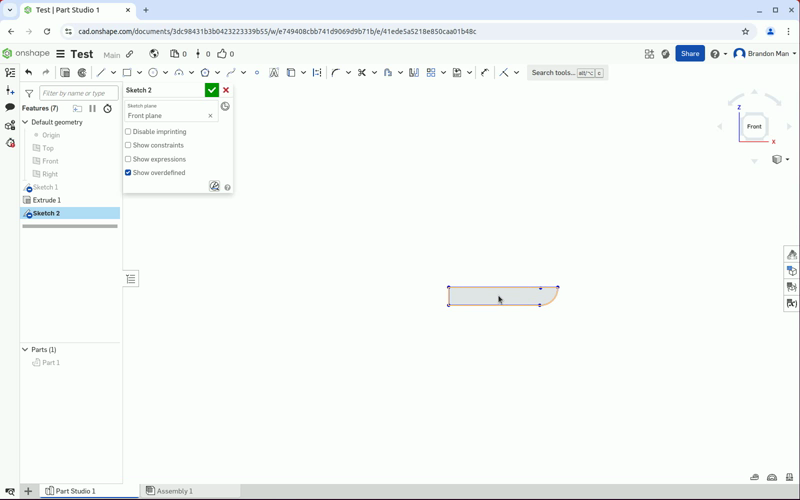
scroll(6)
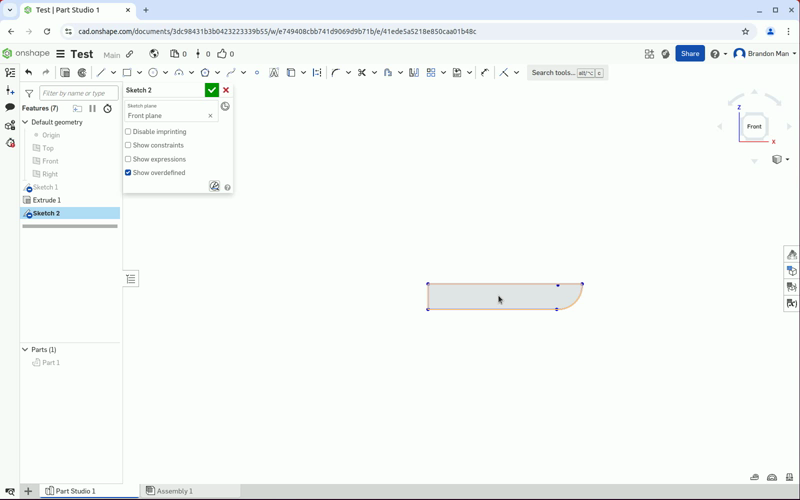
scroll(6)
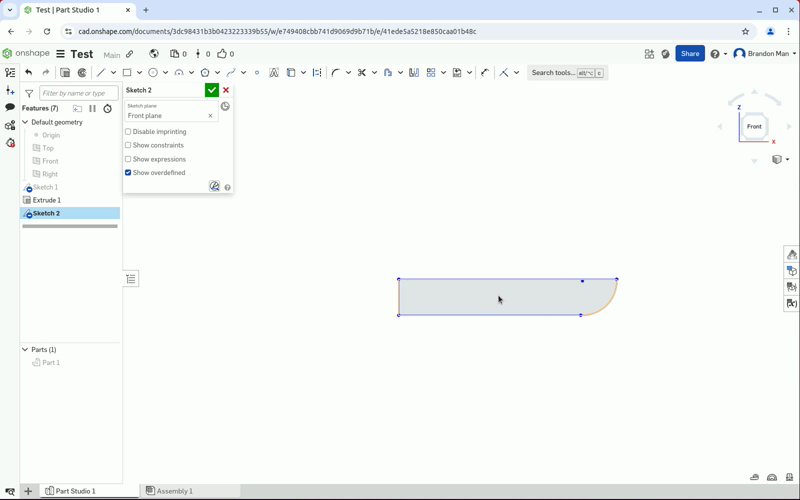
scroll(6)
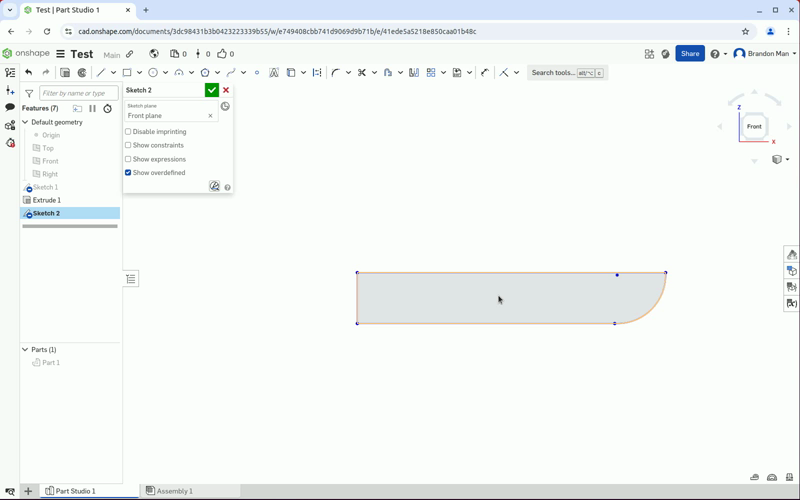
scroll(6)
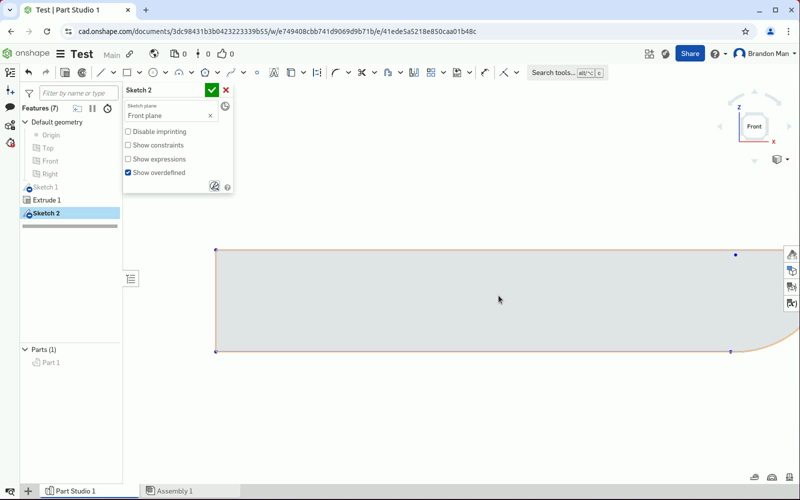
click(498, 295)
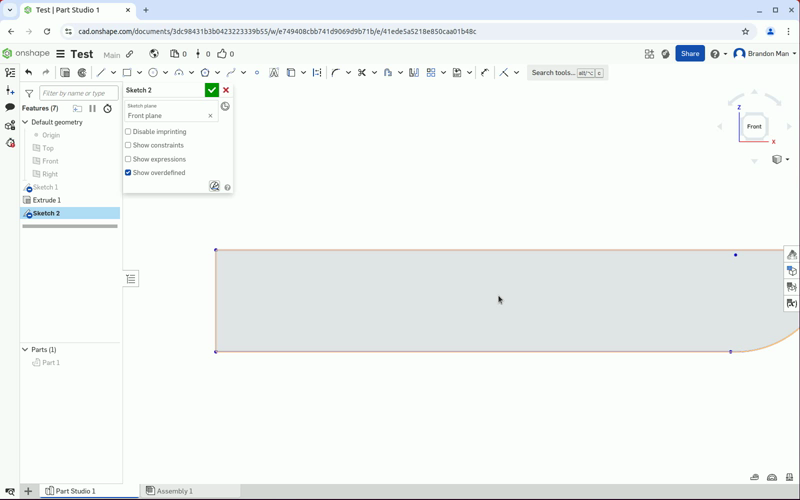
scroll(-6)
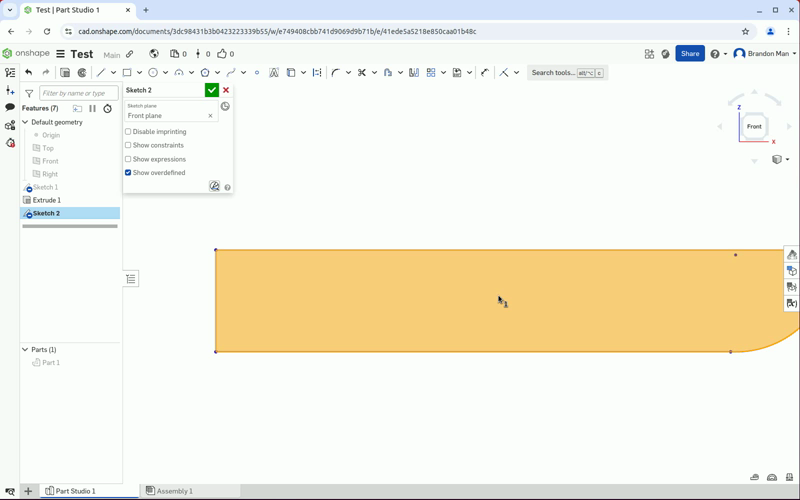
scroll(-6)
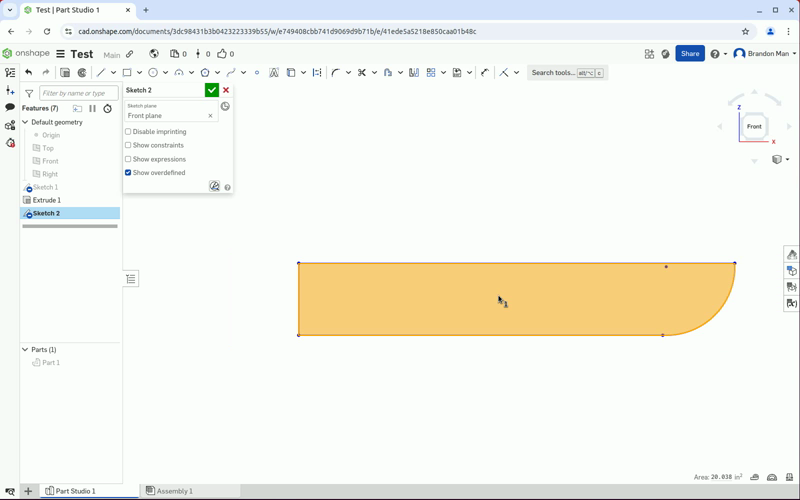
scroll(-6)
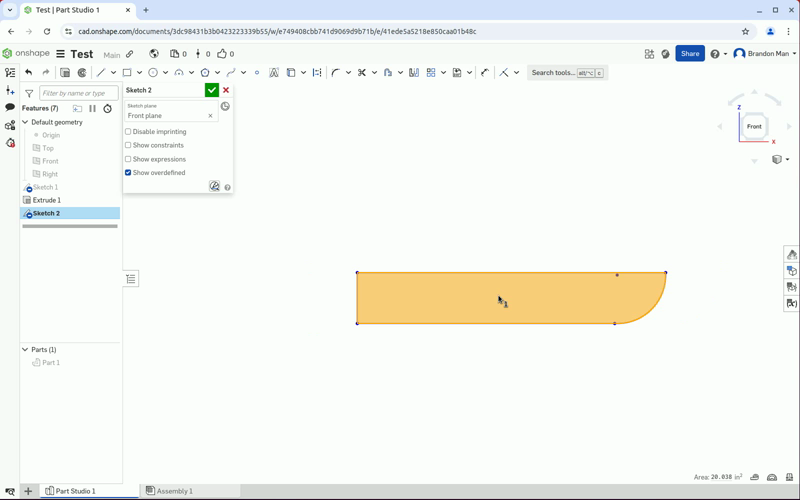
scroll(-6)
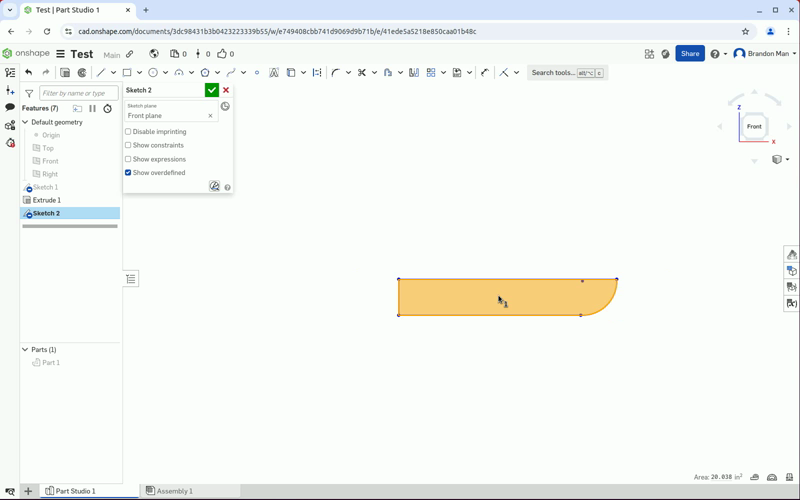
scroll(-6)
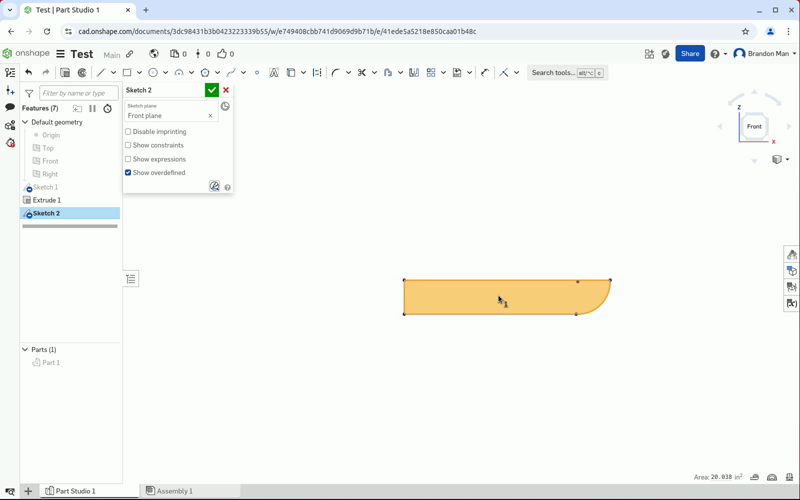
scroll(-6)
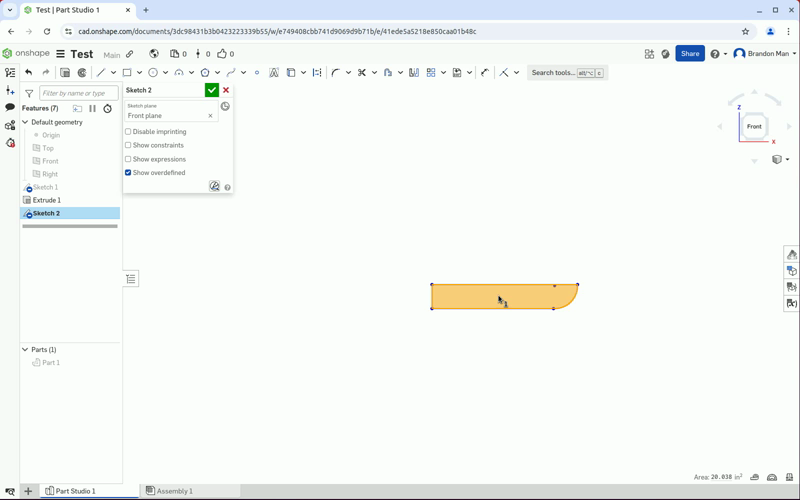
scroll(-6)
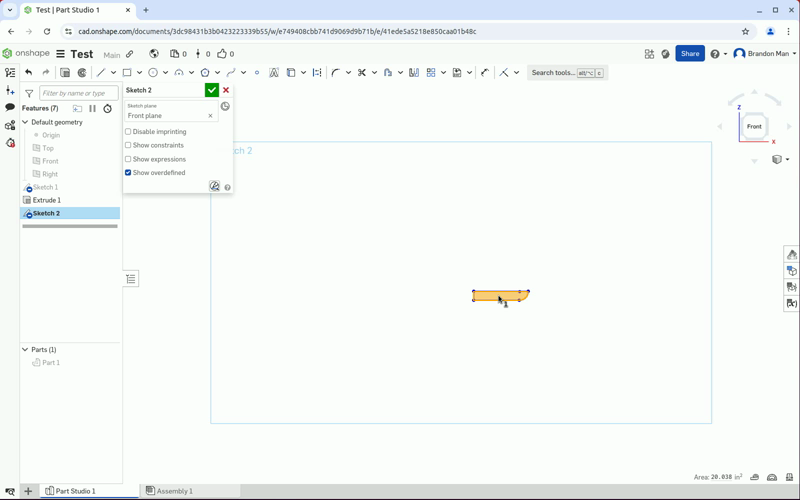
mouse_move(73, 352)
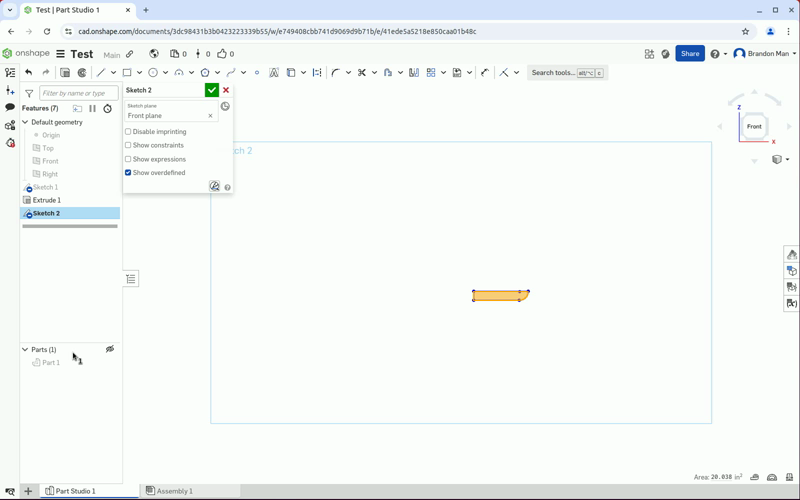
key(shift+y)
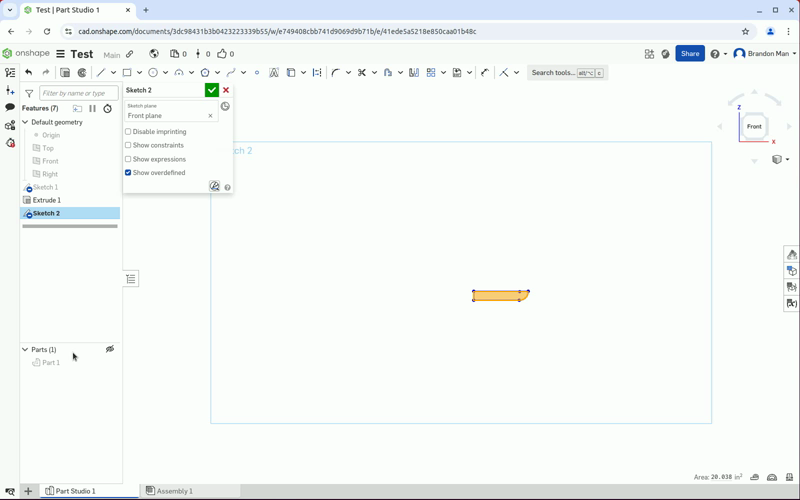
key(shift+e)
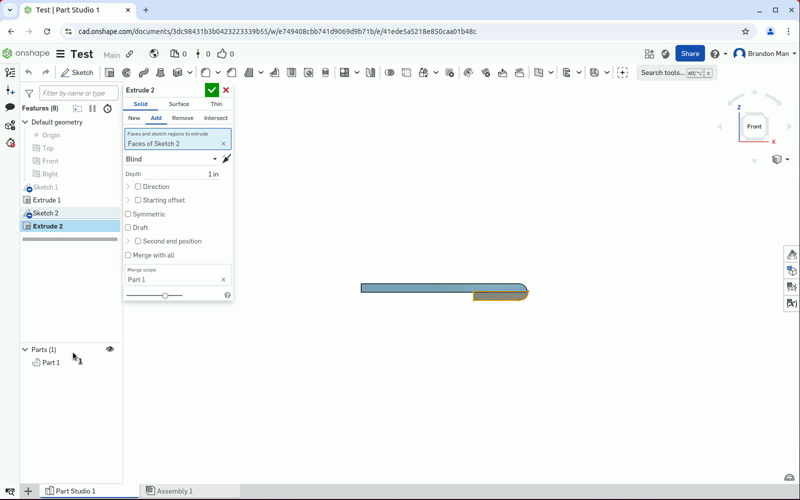
mouse_move(143, 106)
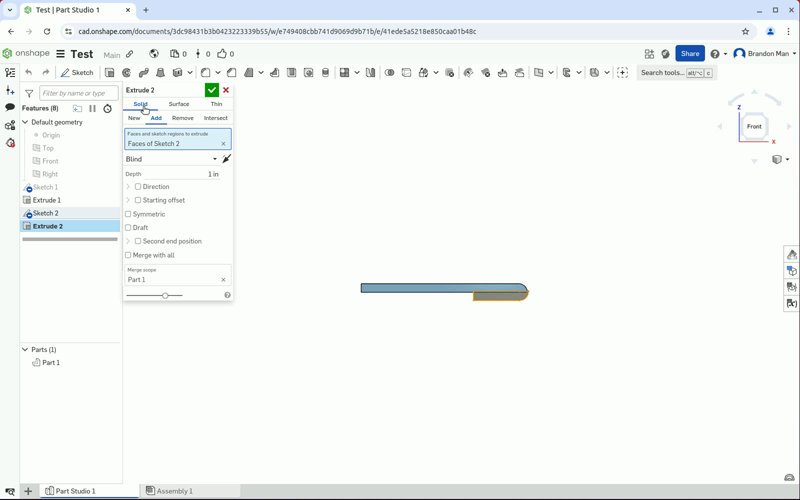
click(143, 106)
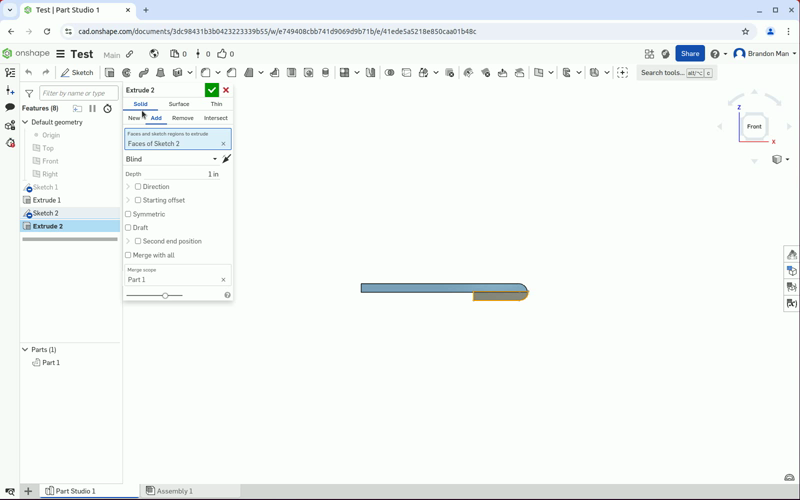
mouse_move(137, 120)
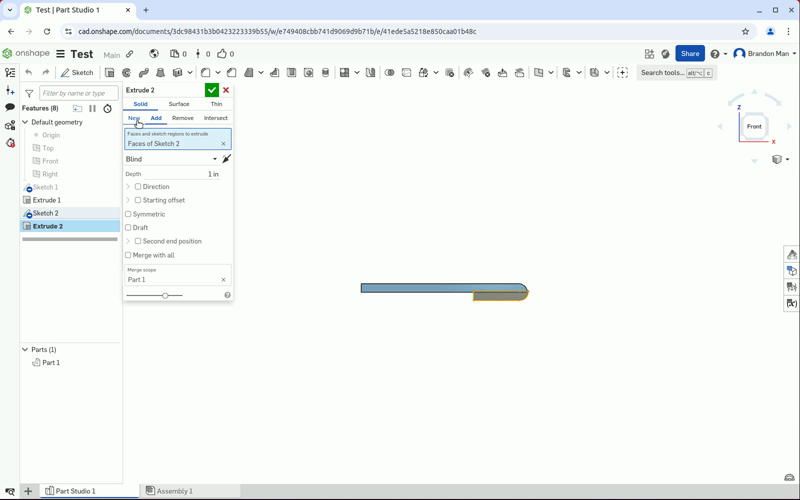
click(137, 120)
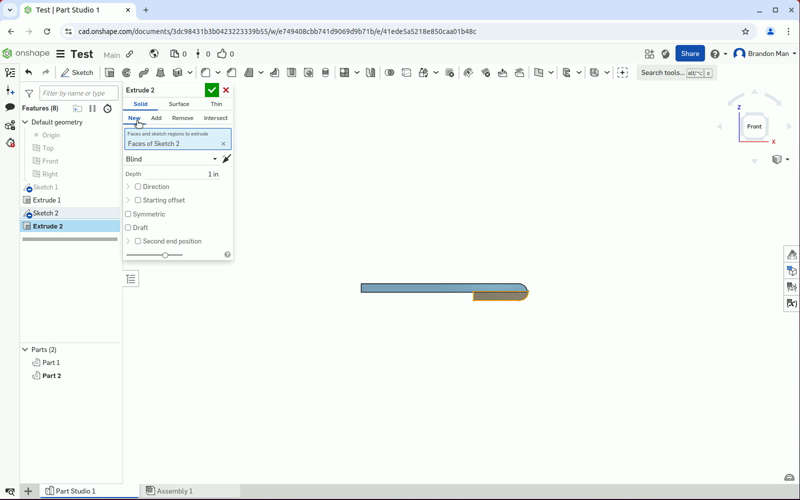
key(tab, 4)
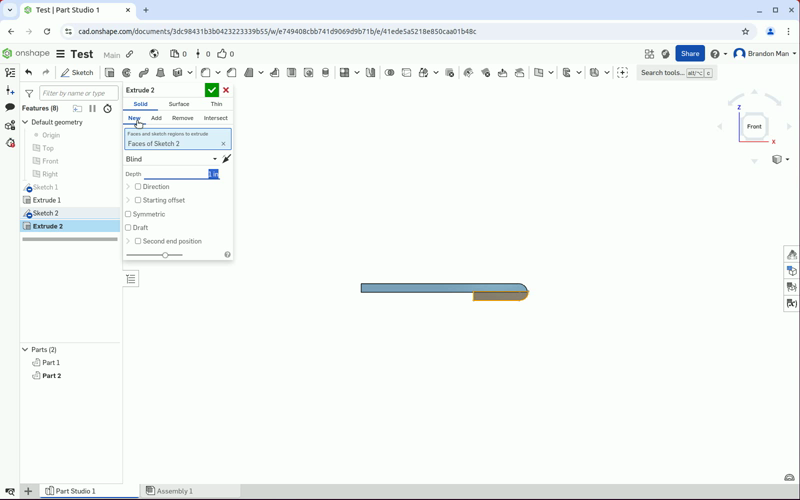
text(23.108)
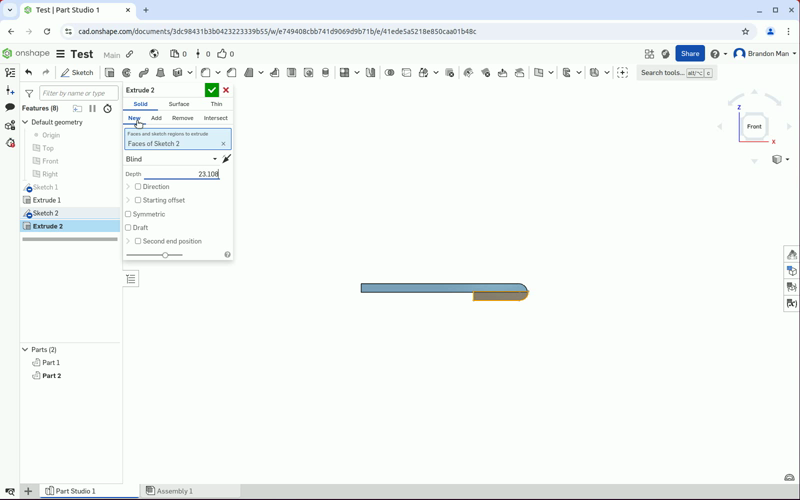
key(enter)
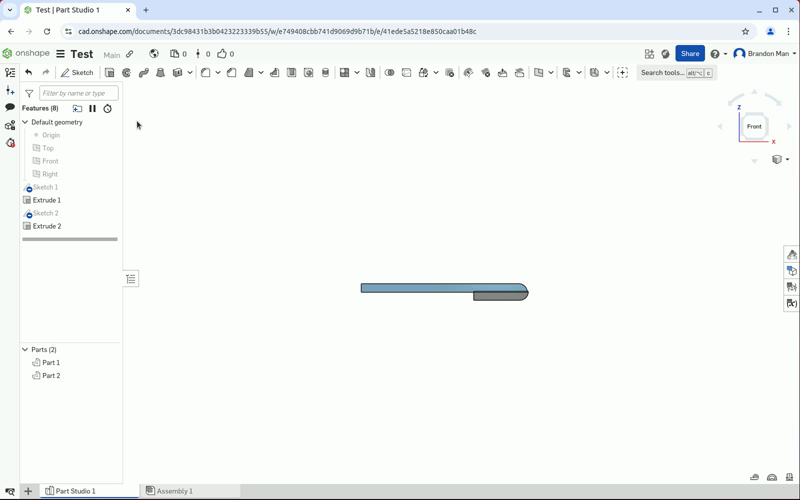
key(shift+h)
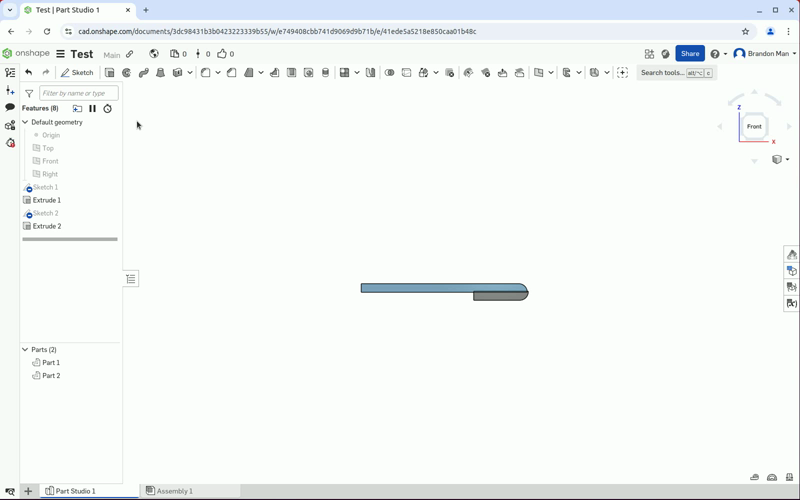
key(shift+h)
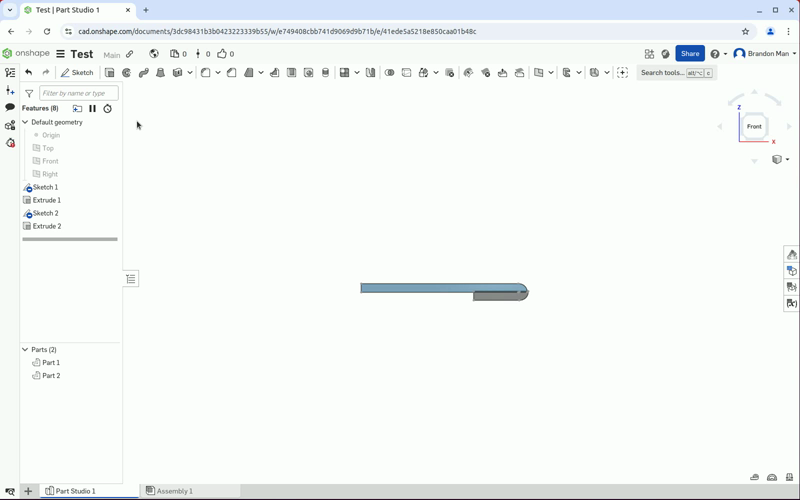
key(shift+7)
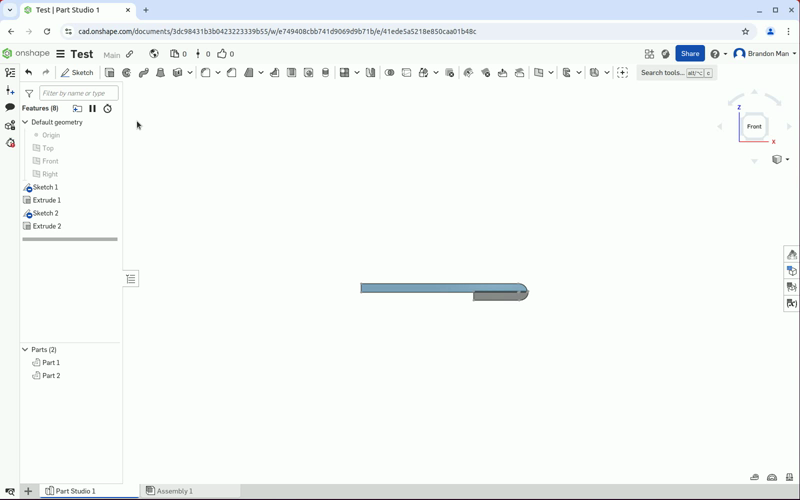
key(left, 2)
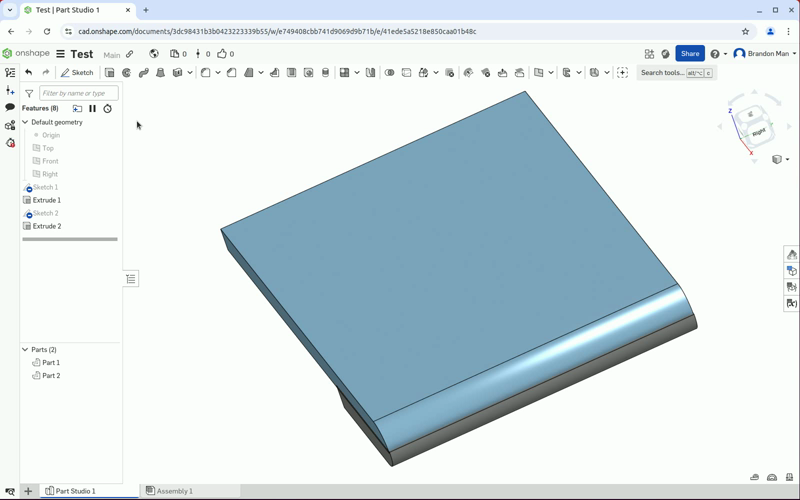
key(down, 2)
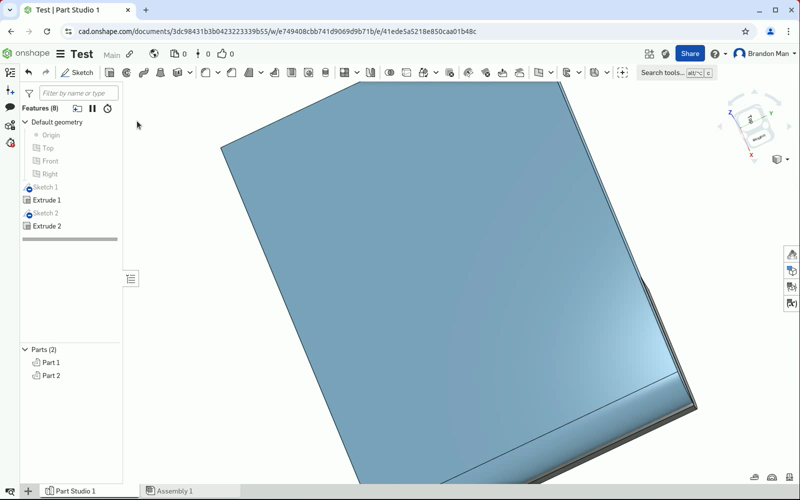
key(up, 2)
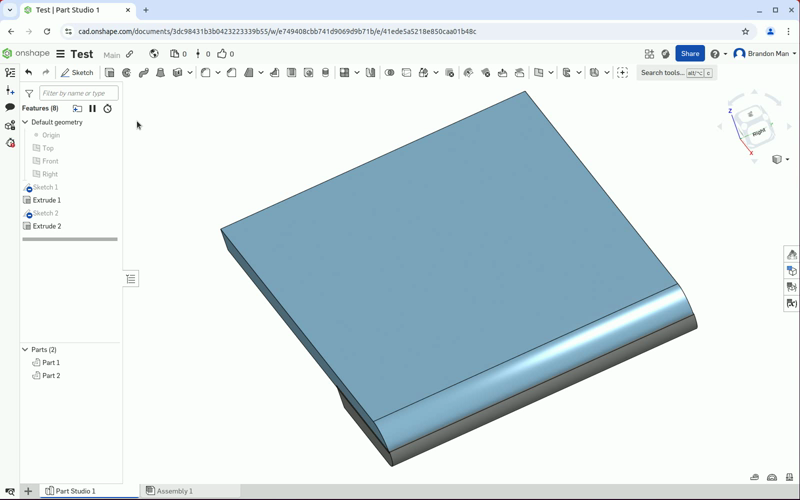
key(right, 2)
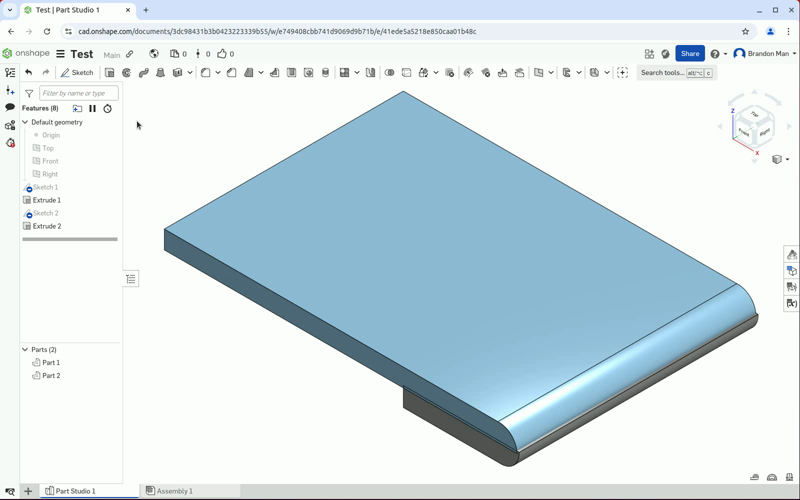
mouse_move(73, 189)
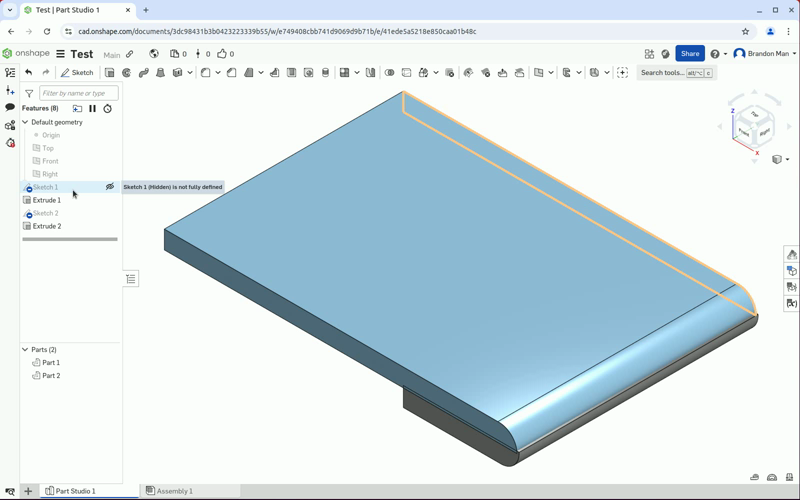
click(73, 189)